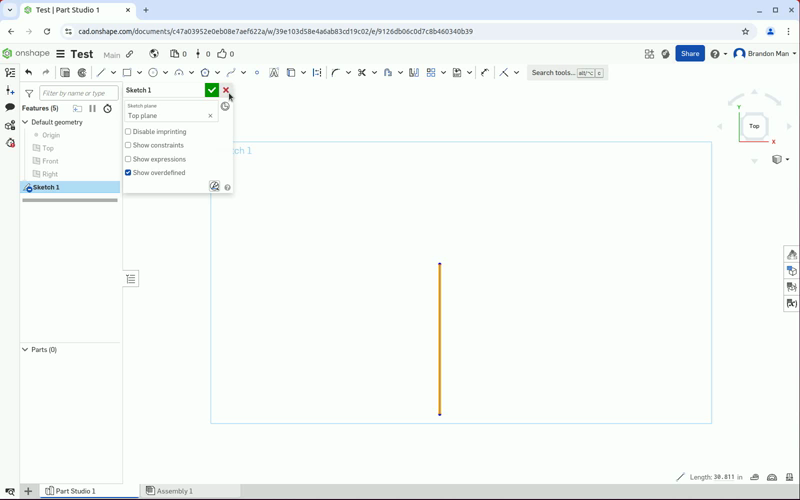
key(shift+h)
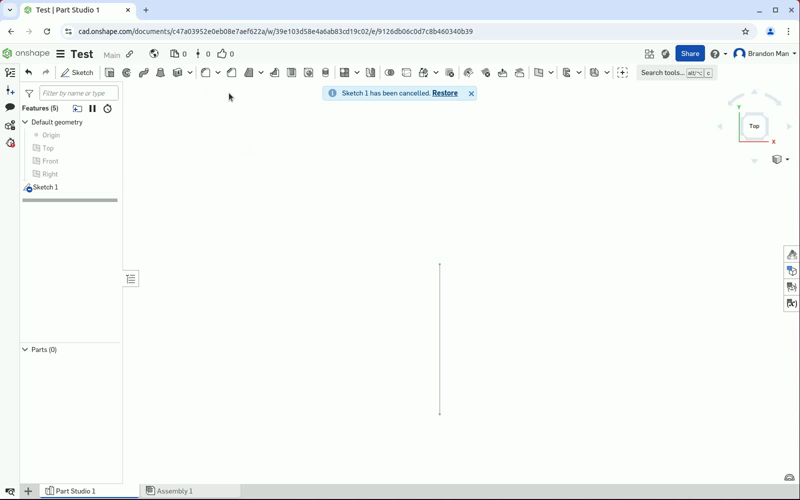
key(shift+s)
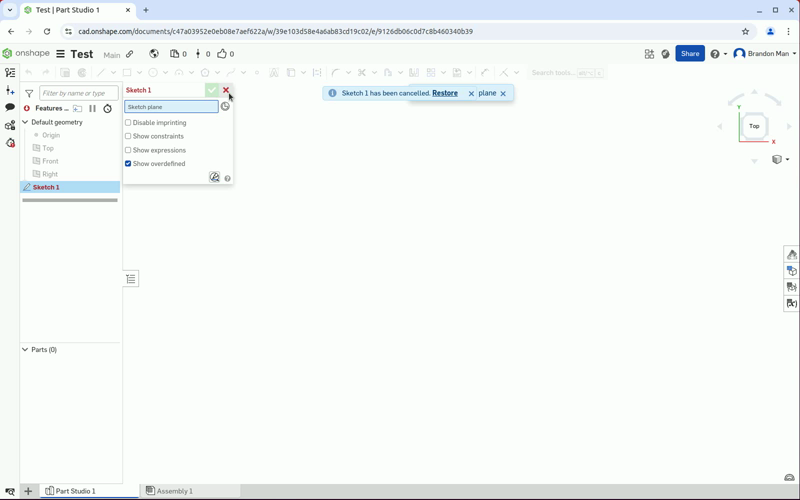
mouse_move(73, 150)
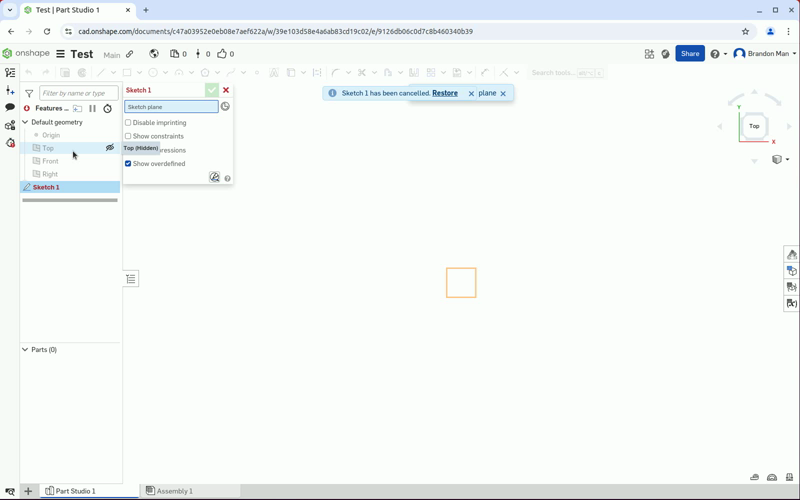
click(73, 150)
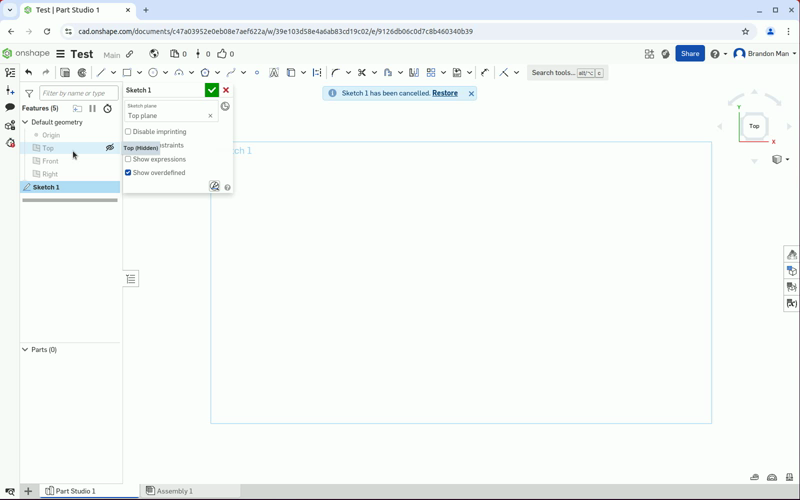
mouse_move(73, 352)
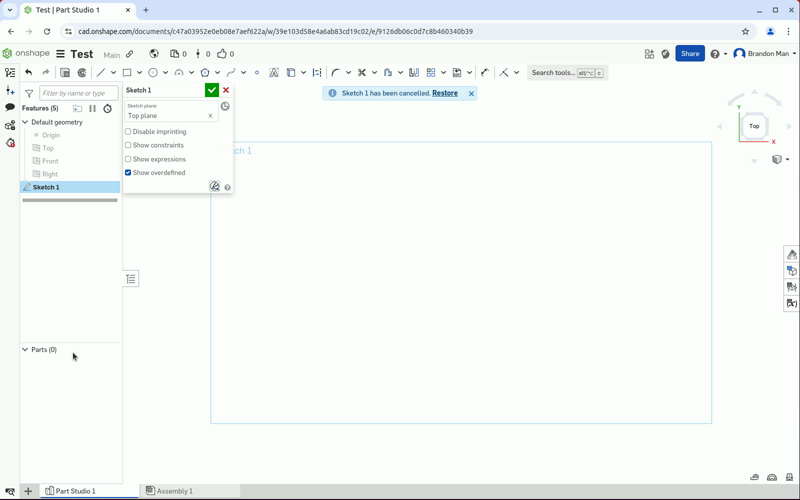
key(y)
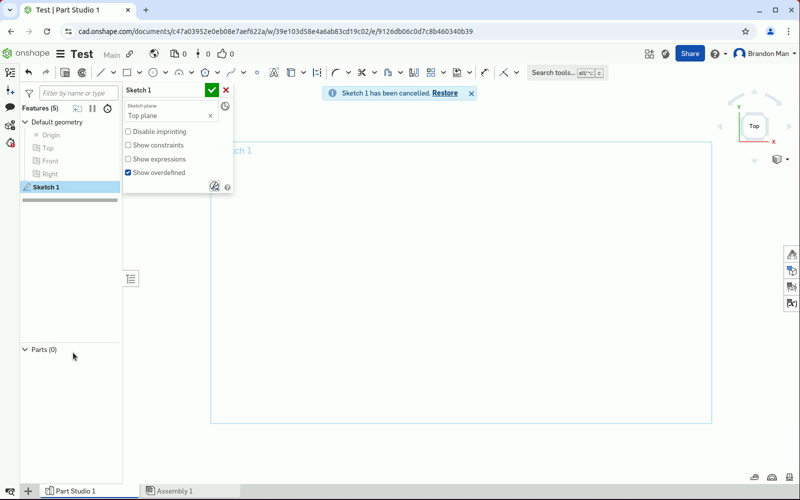
key(l)
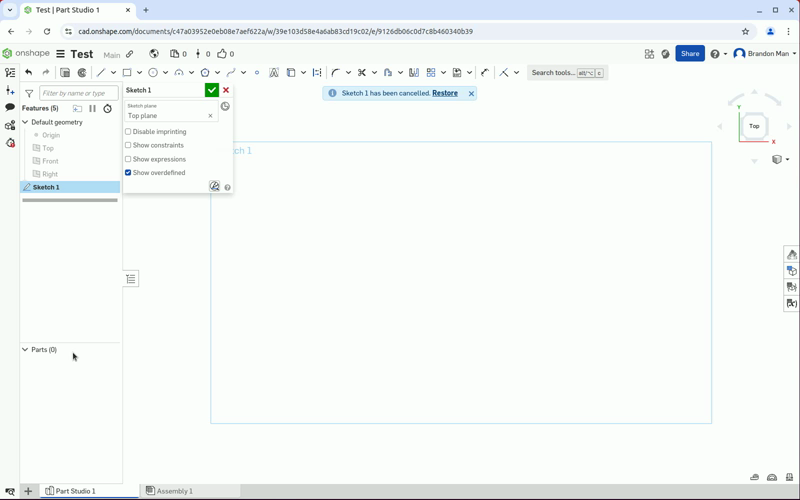
key_down(shift)
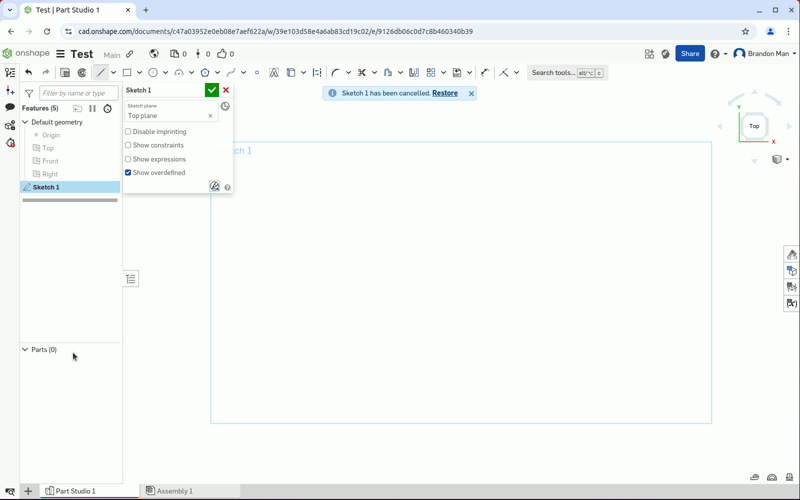
mouse_move(460, 282)
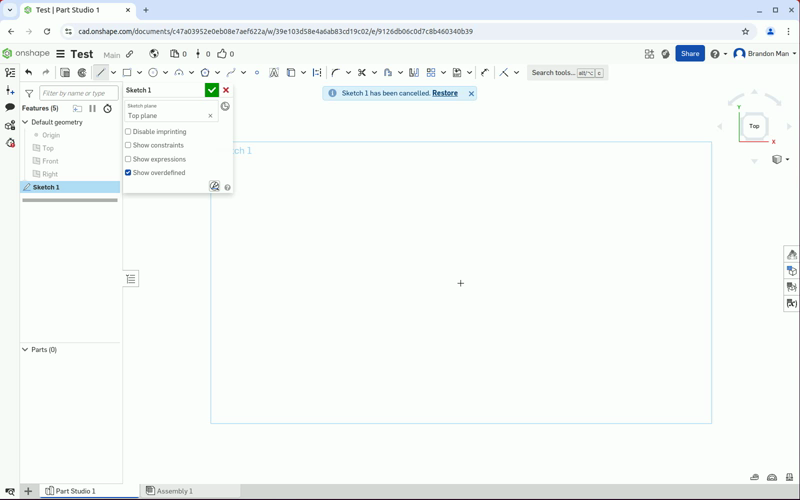
click(460, 282)
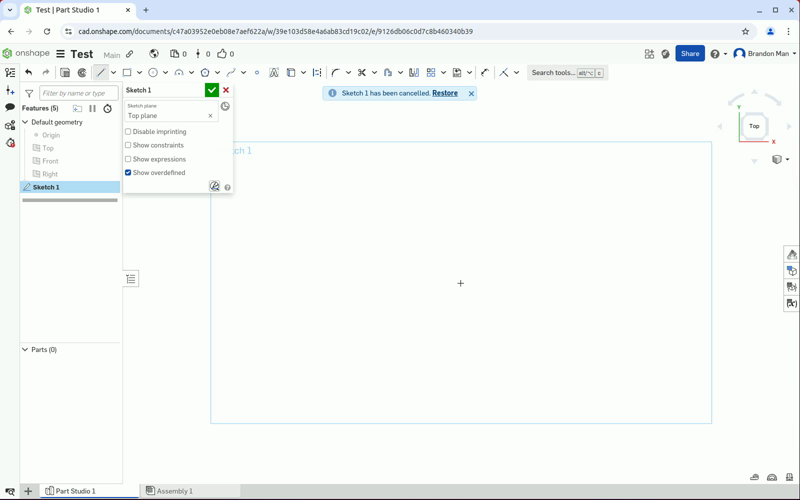
key_up(shift)
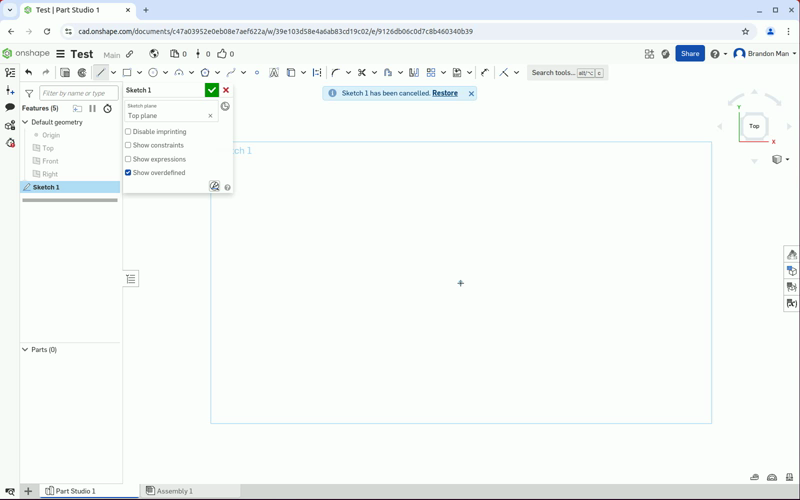
key_down(shift)
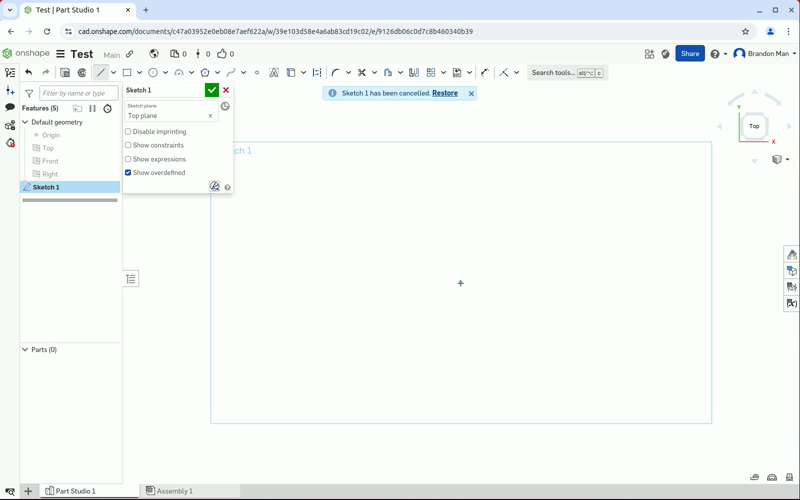
mouse_move(573, 282)
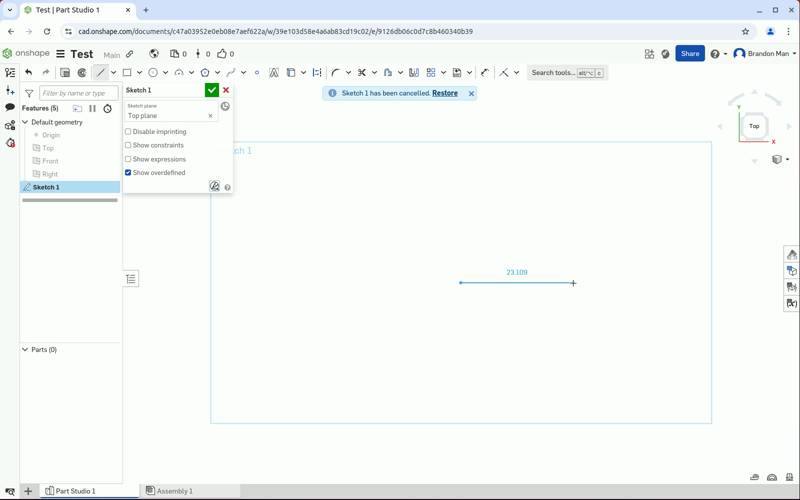
click(573, 282)
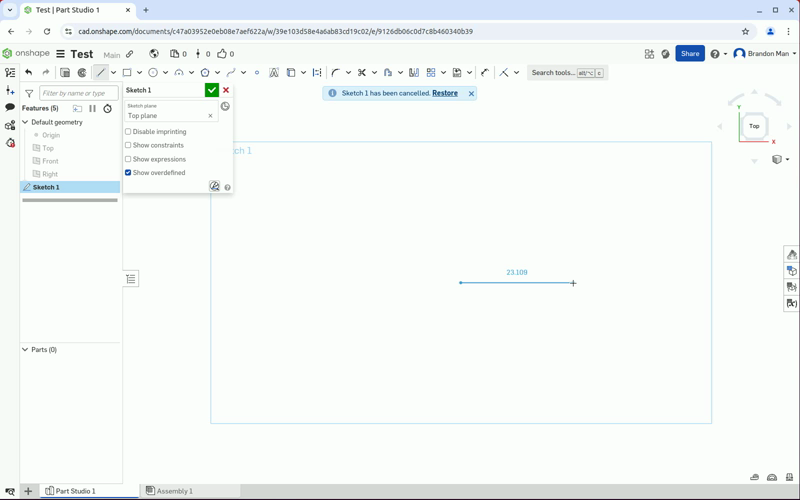
key_up(shift)
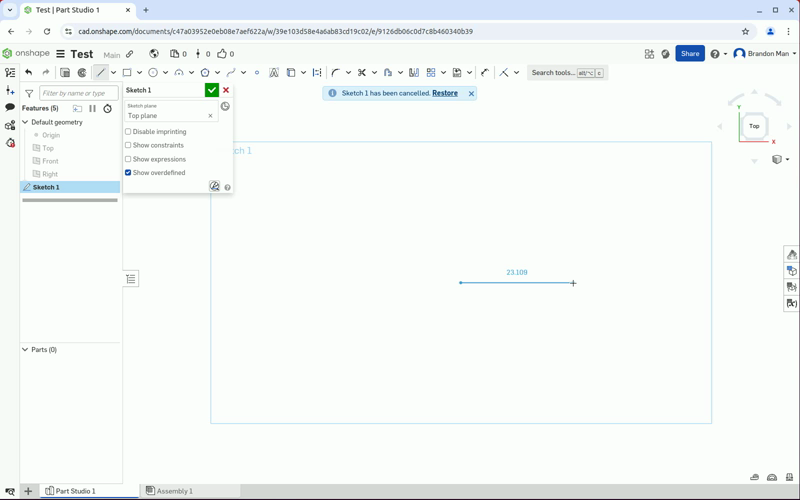
key_down(shift)
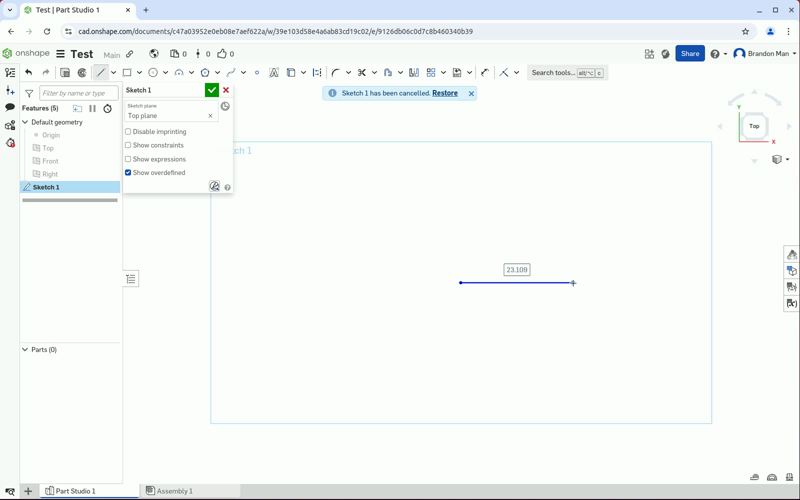
mouse_move(589, 282)
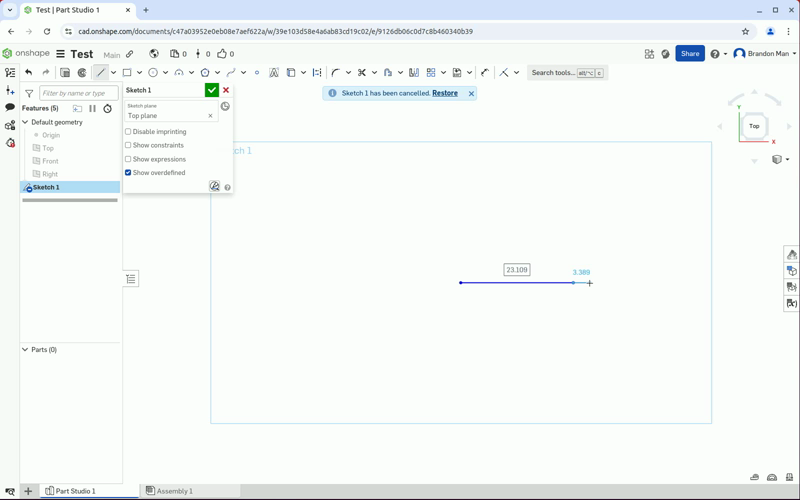
mouse_move(573, 281)
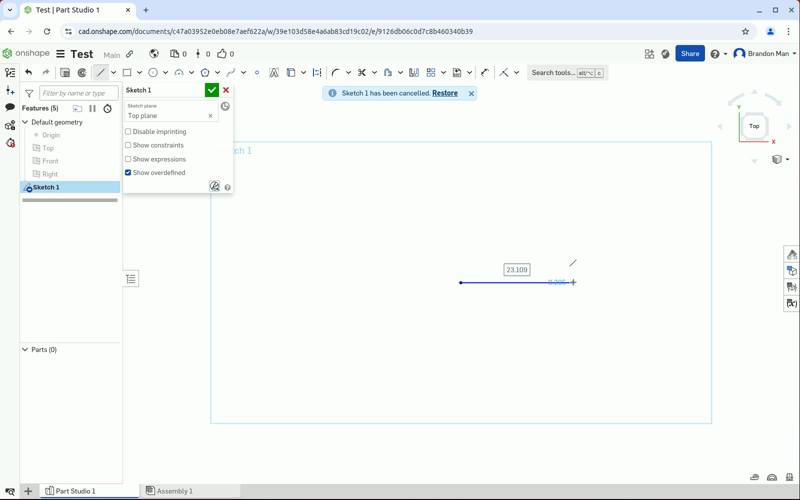
scroll(6)
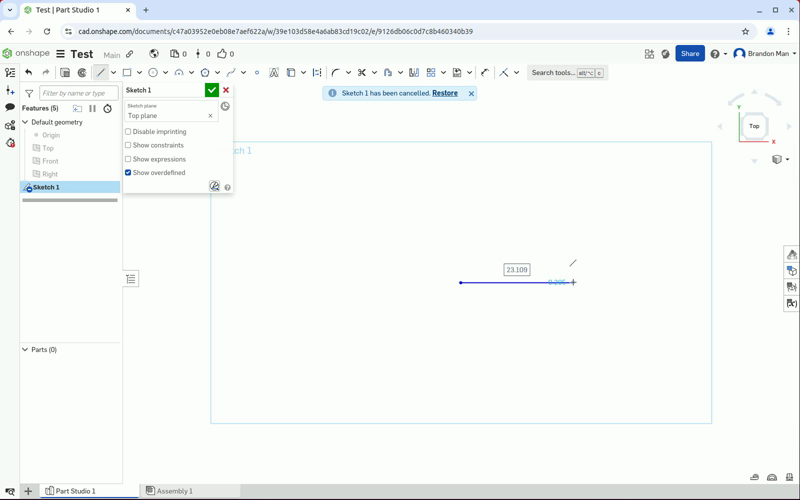
scroll(6)
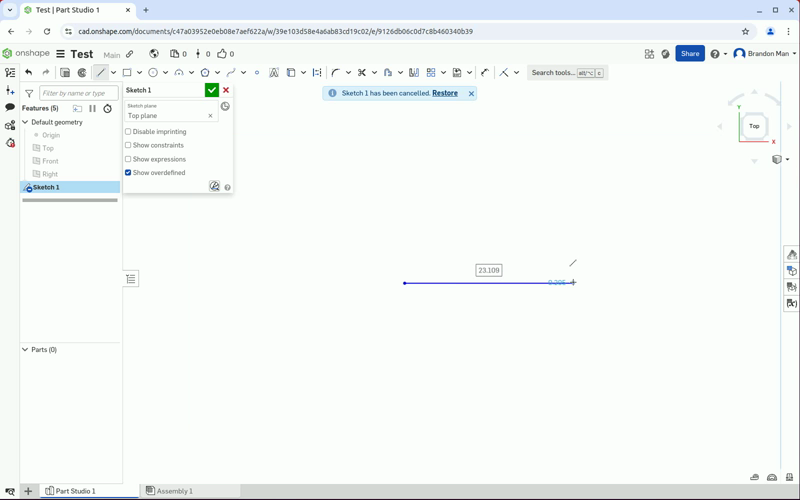
scroll(6)
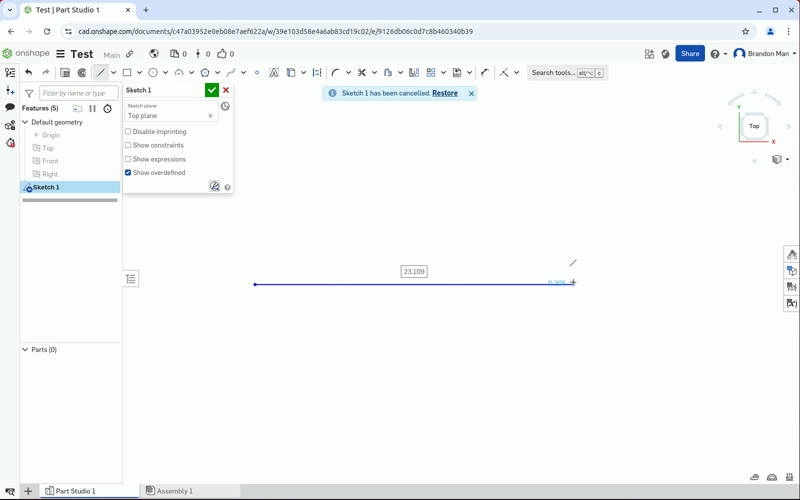
scroll(6)
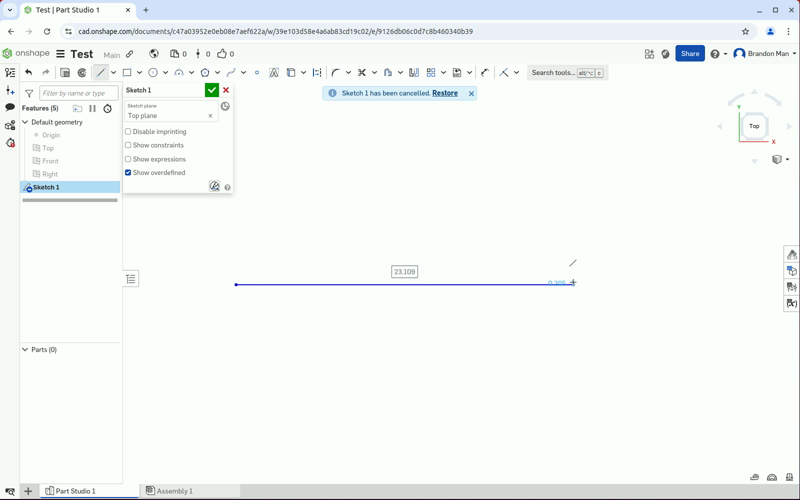
scroll(6)
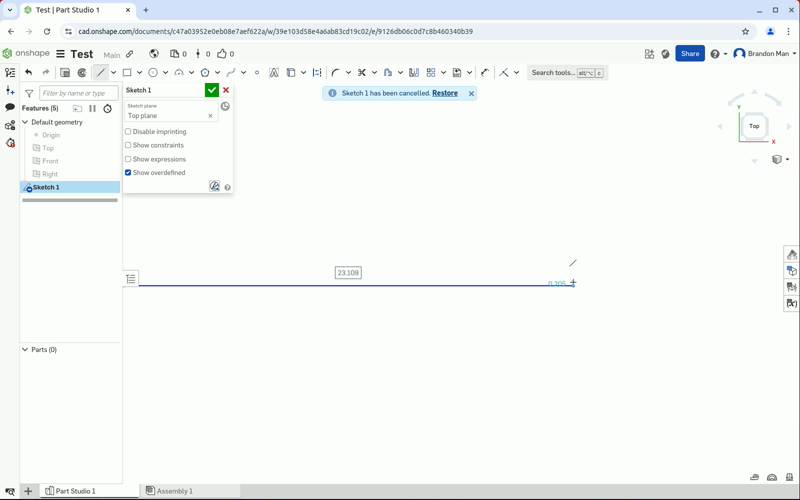
scroll(6)
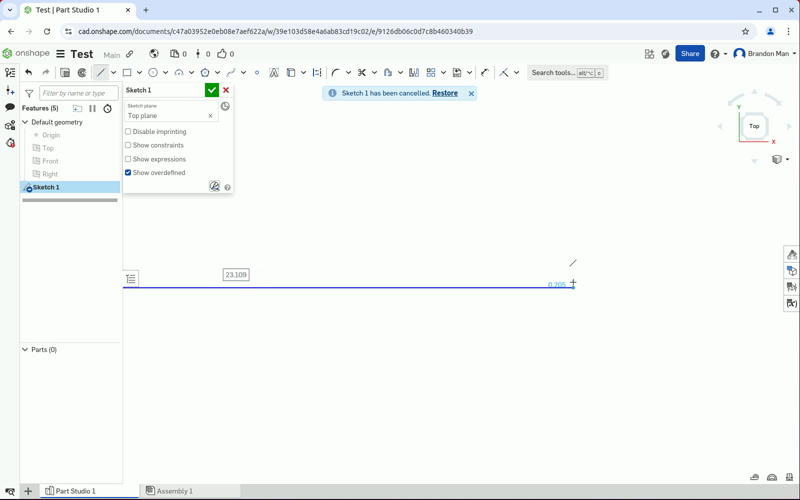
scroll(6)
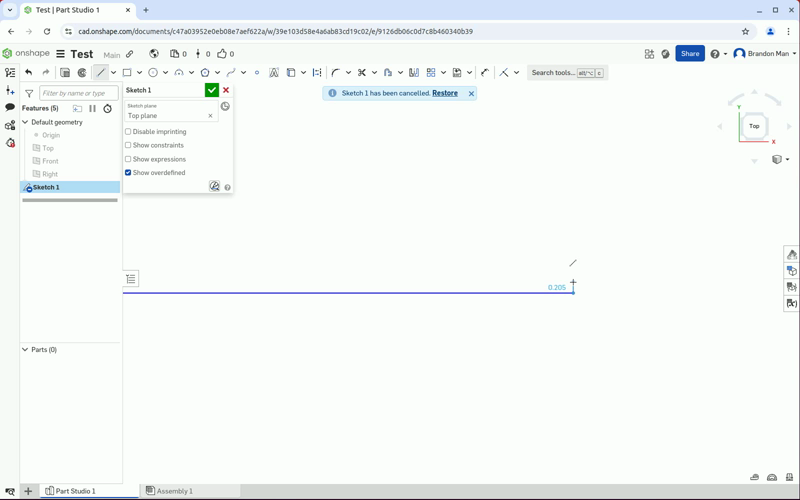
click(573, 281)
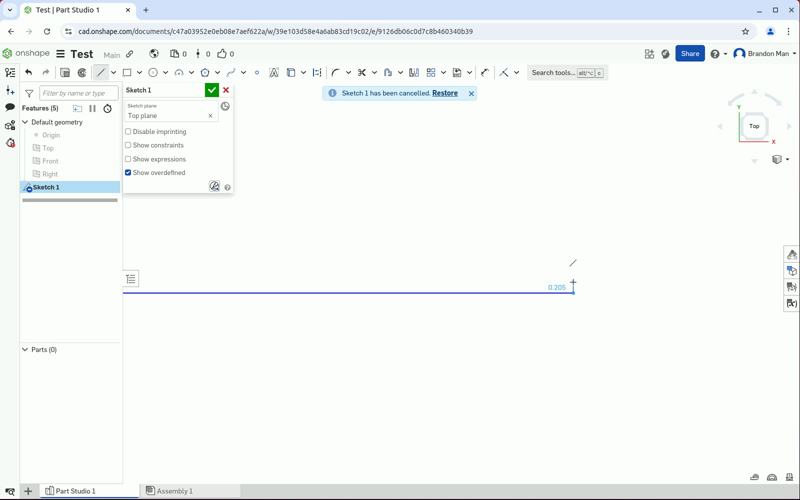
scroll(-6)
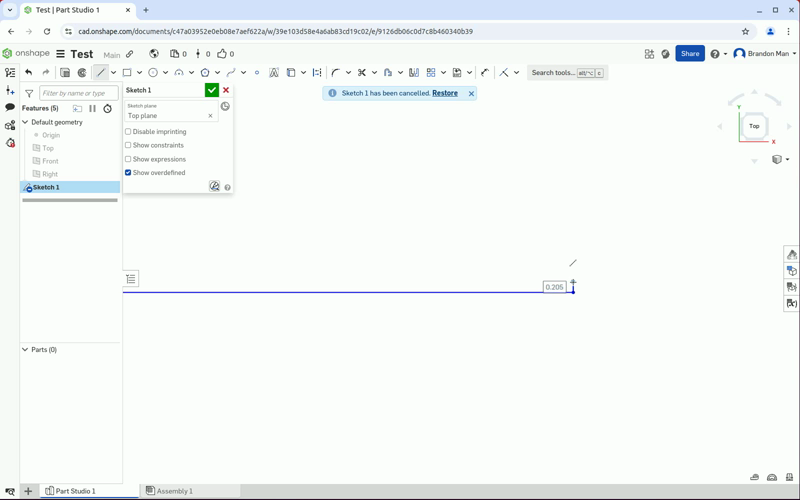
scroll(-6)
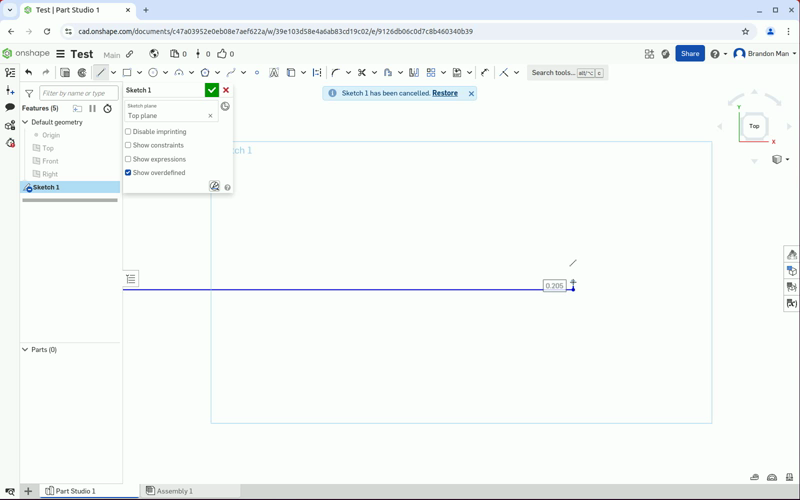
scroll(-6)
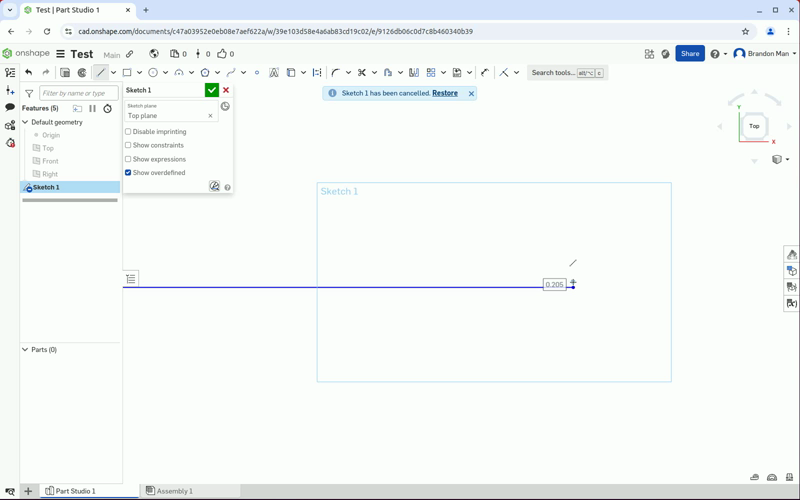
scroll(-6)
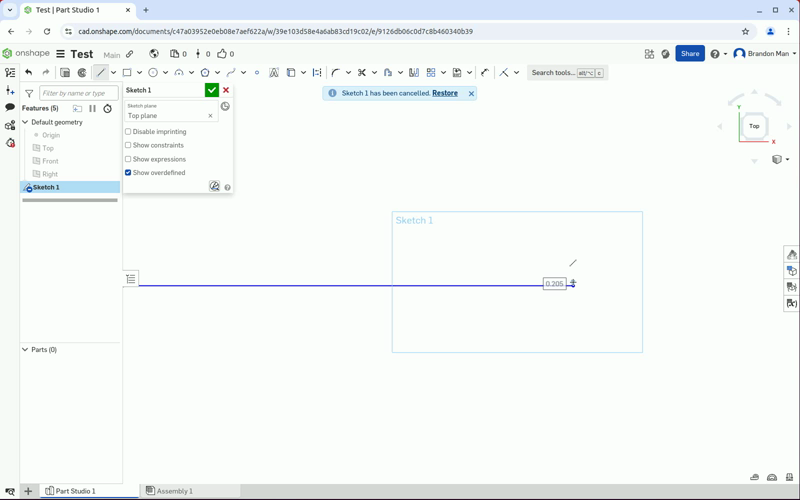
scroll(-6)
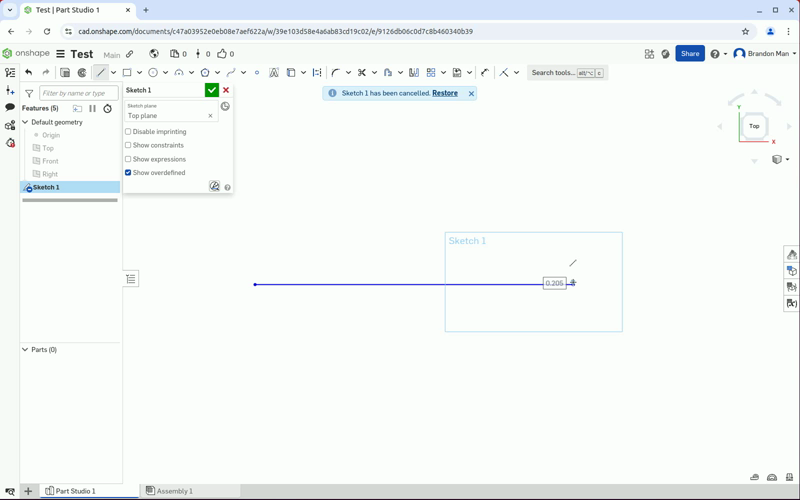
scroll(-6)
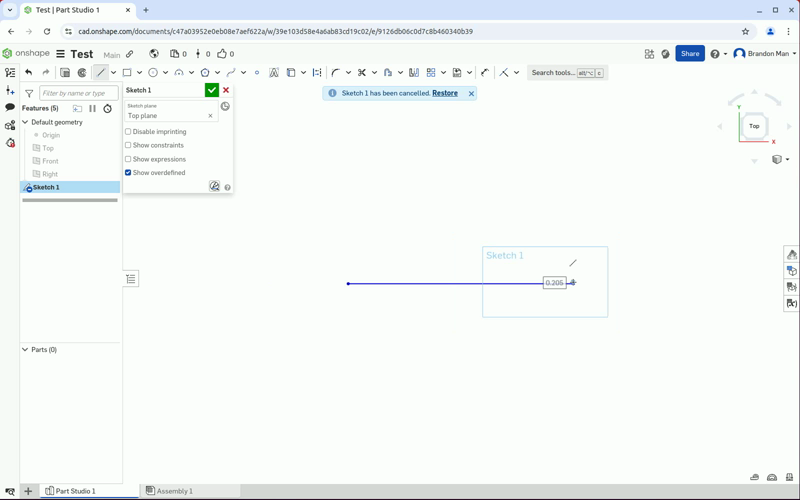
scroll(-6)
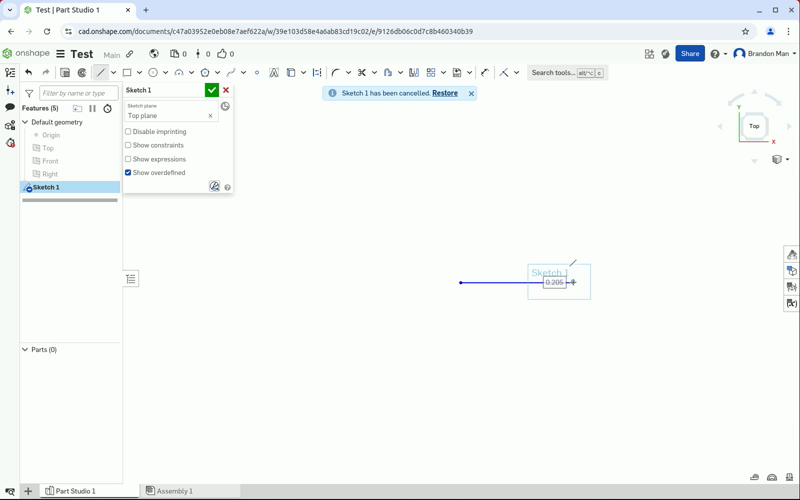
key_up(shift)
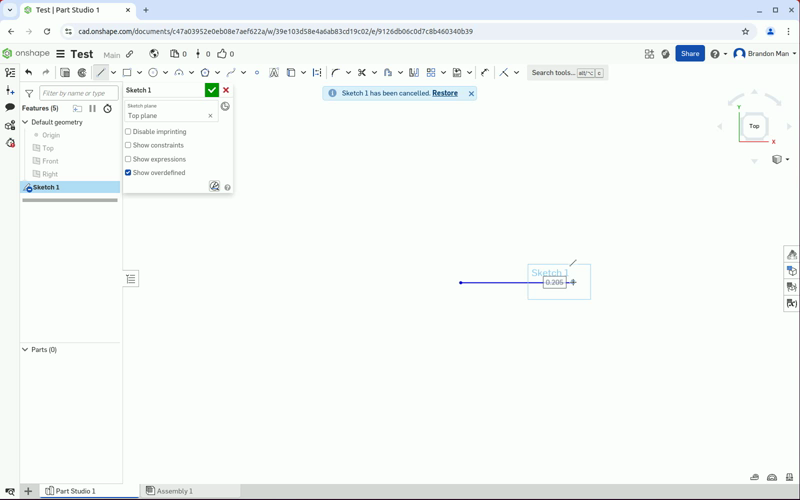
key_down(shift)
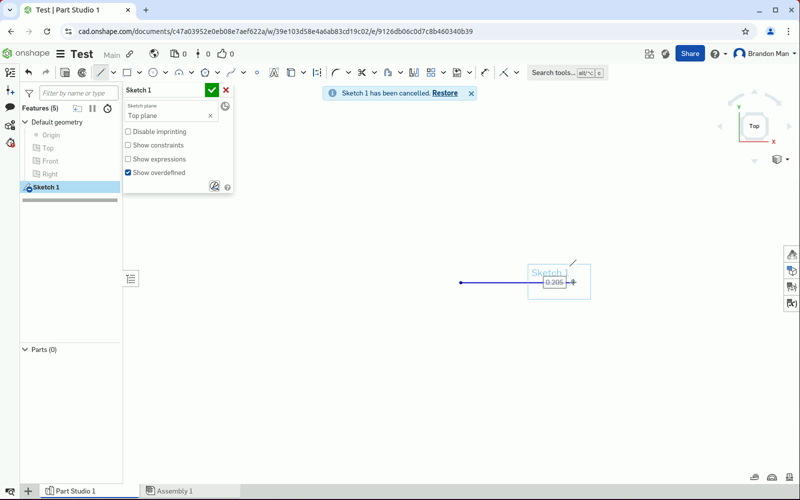
mouse_move(589, 281)
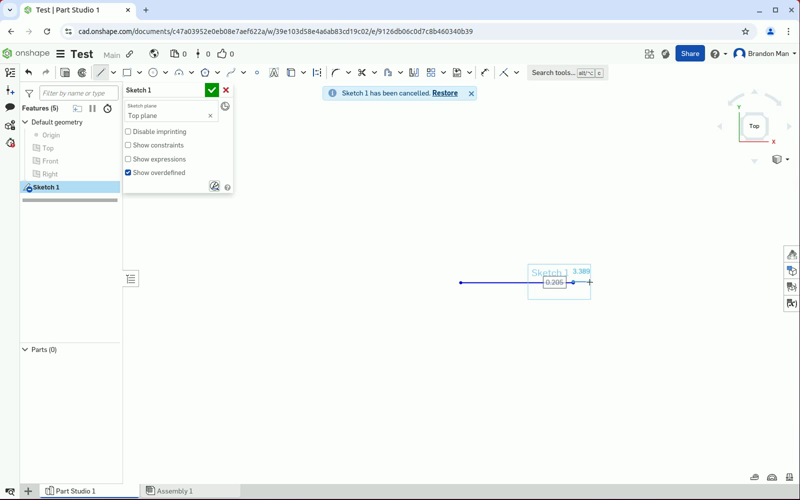
mouse_move(564, 281)
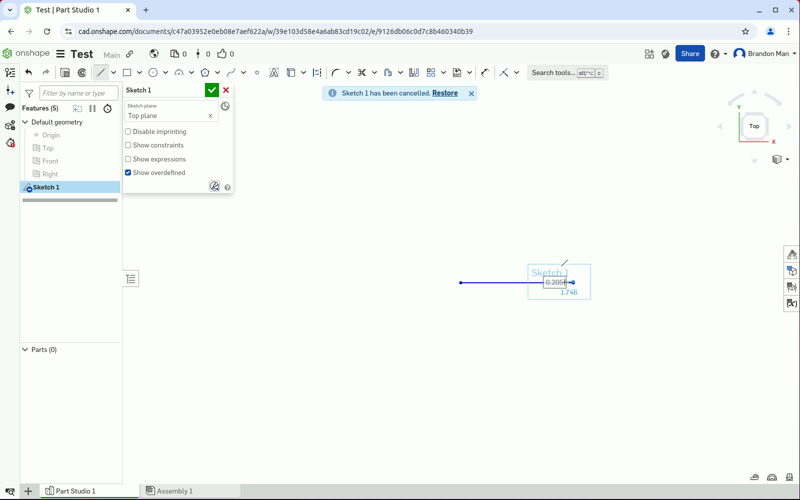
click(564, 281)
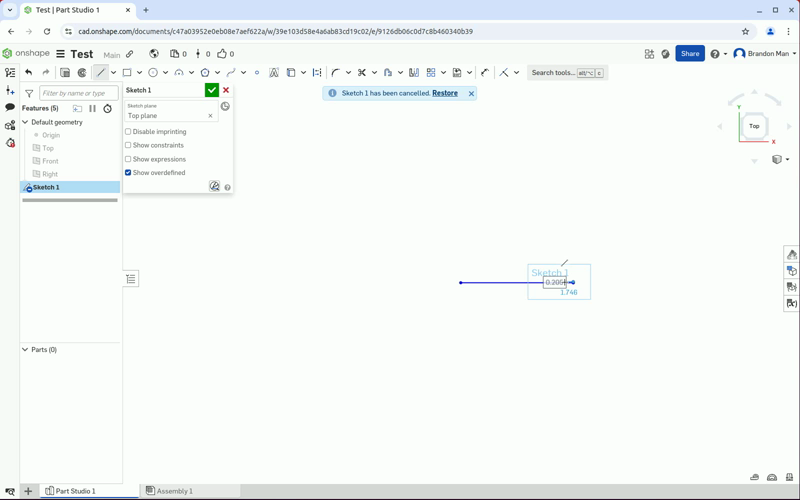
key_up(shift)
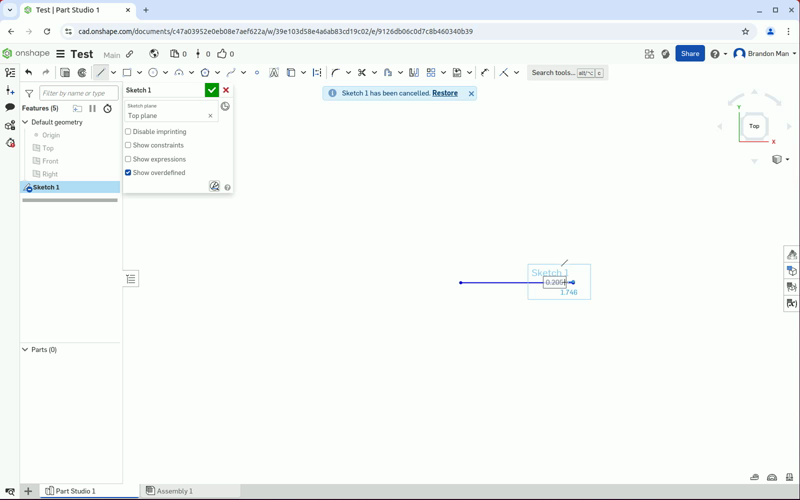
key_down(shift)
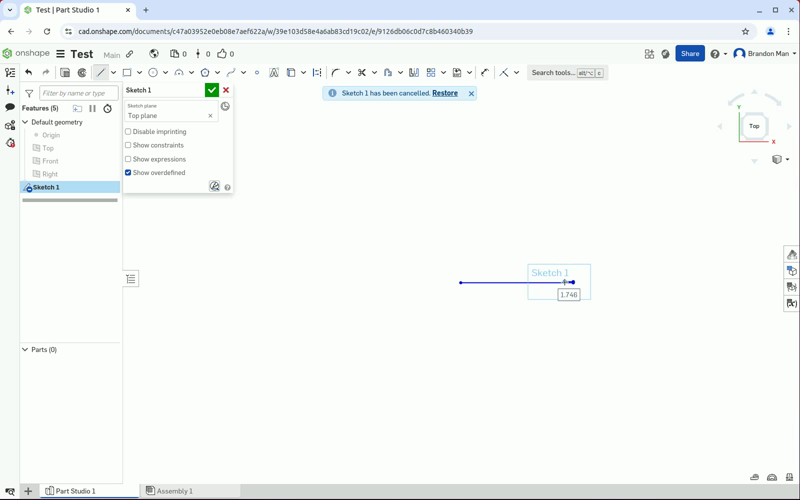
mouse_move(589, 281)
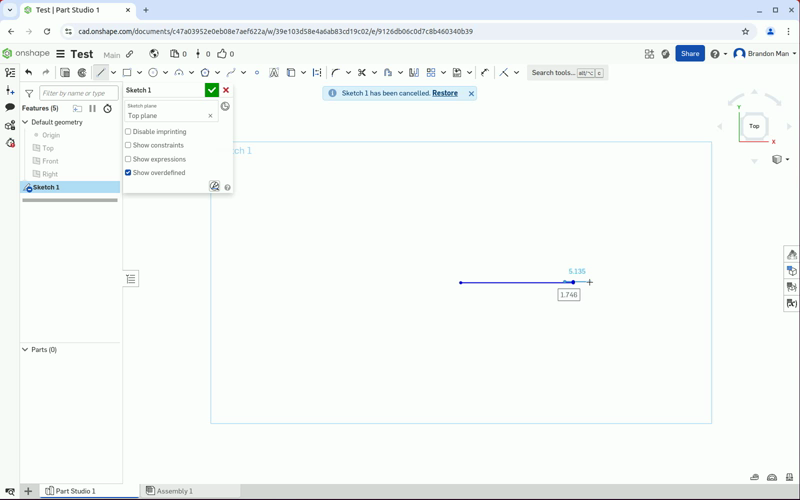
mouse_move(564, 223)
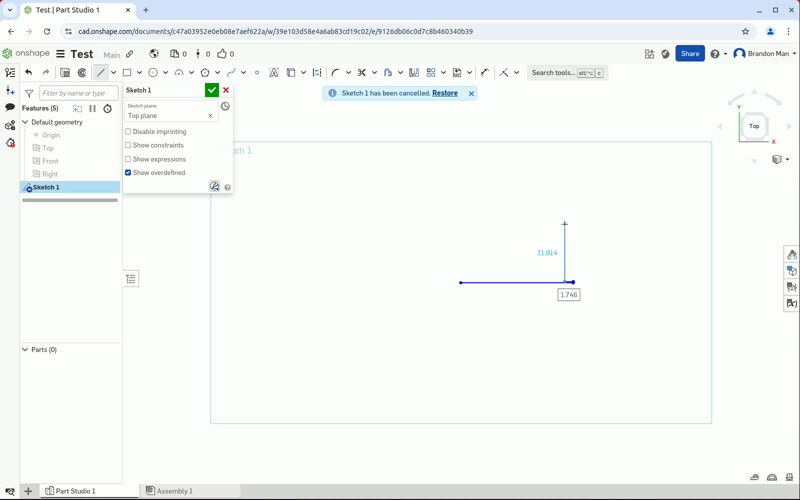
click(564, 223)
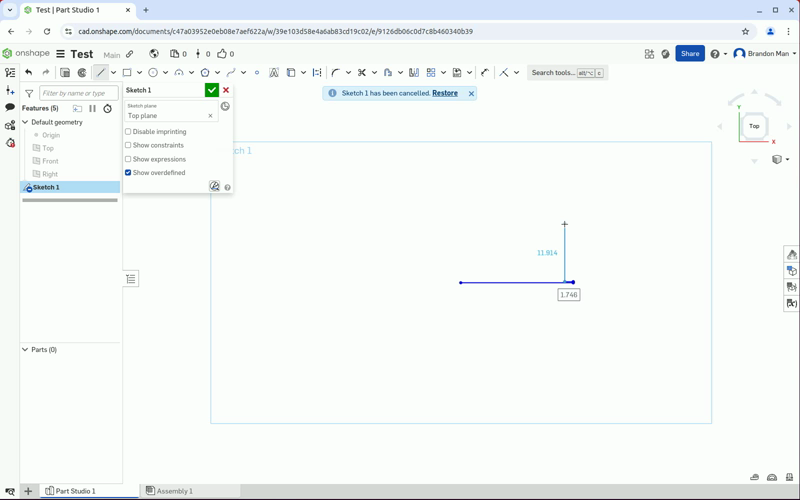
key_up(shift)
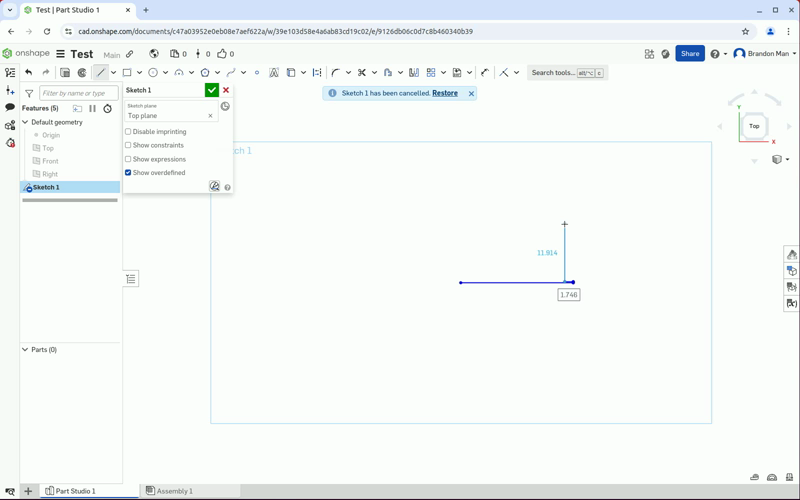
key_down(shift)
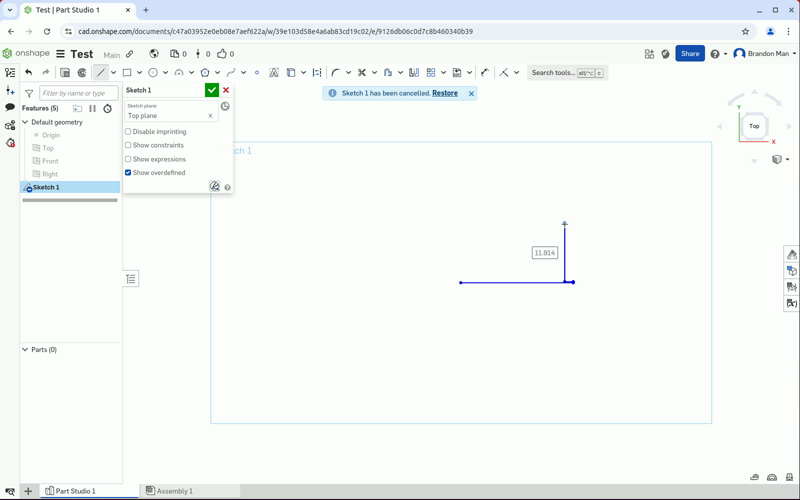
mouse_move(589, 223)
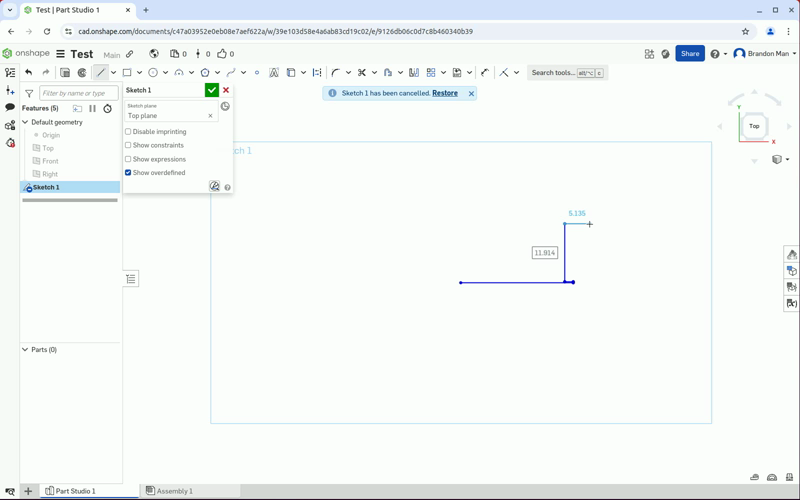
mouse_move(573, 223)
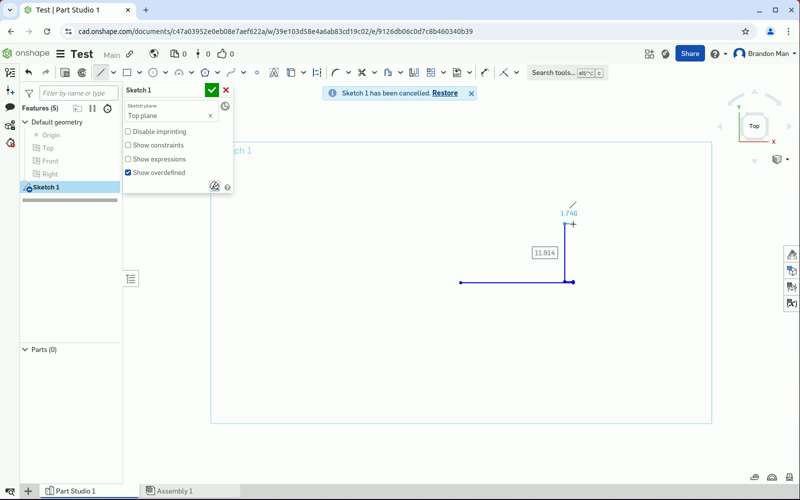
click(573, 223)
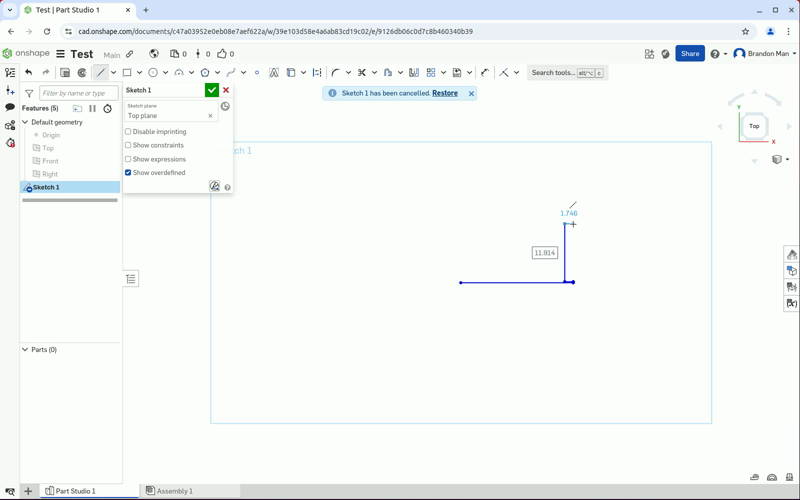
key_up(shift)
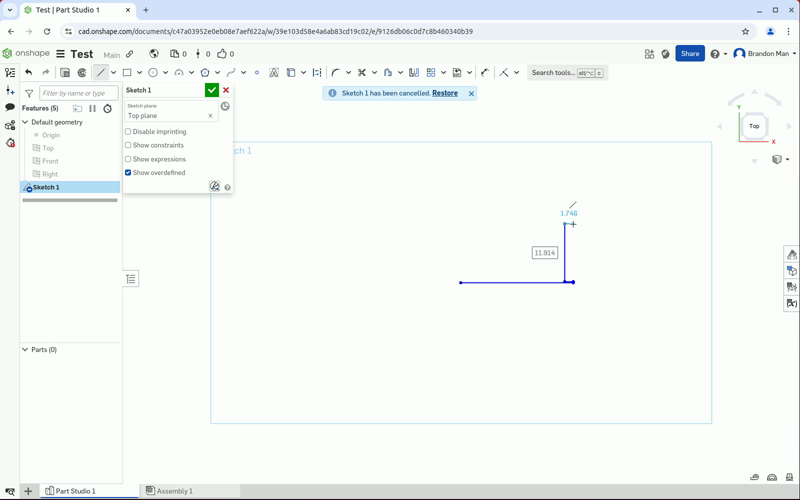
key_down(shift)
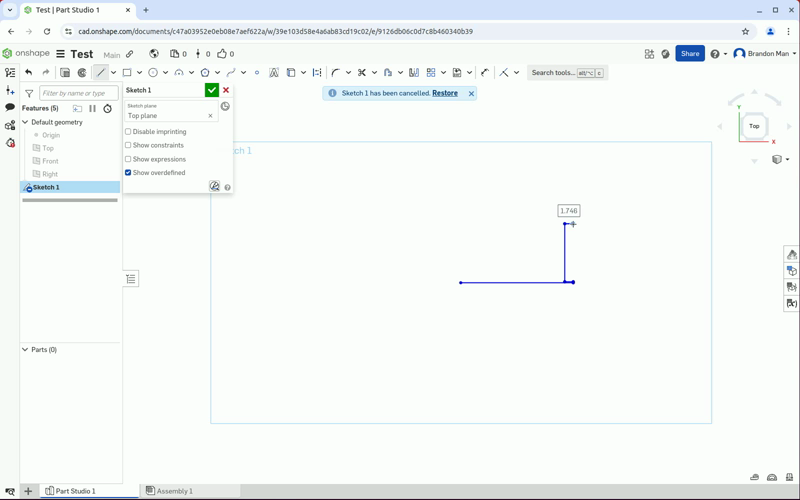
mouse_move(589, 223)
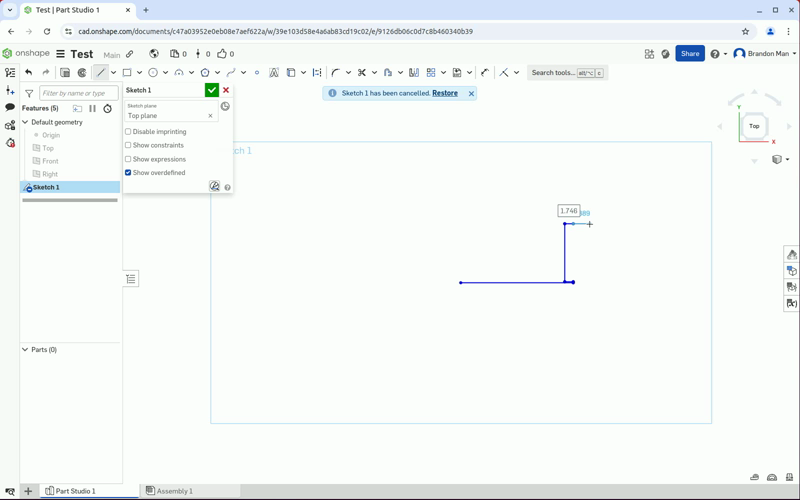
mouse_move(573, 222)
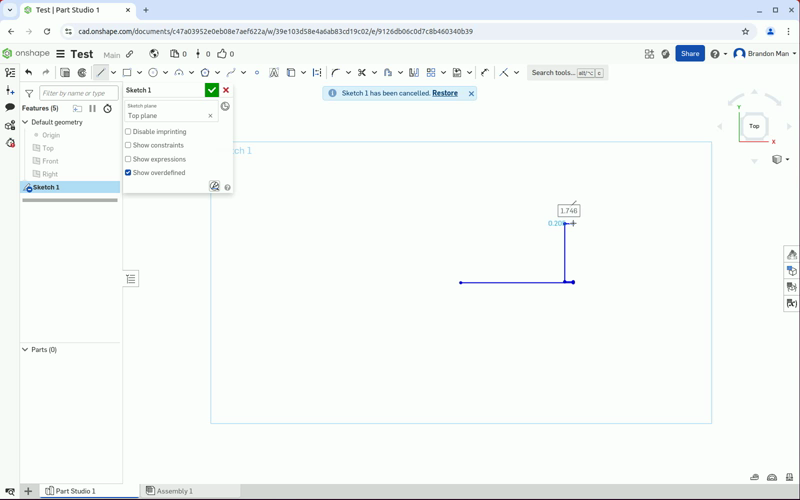
scroll(6)
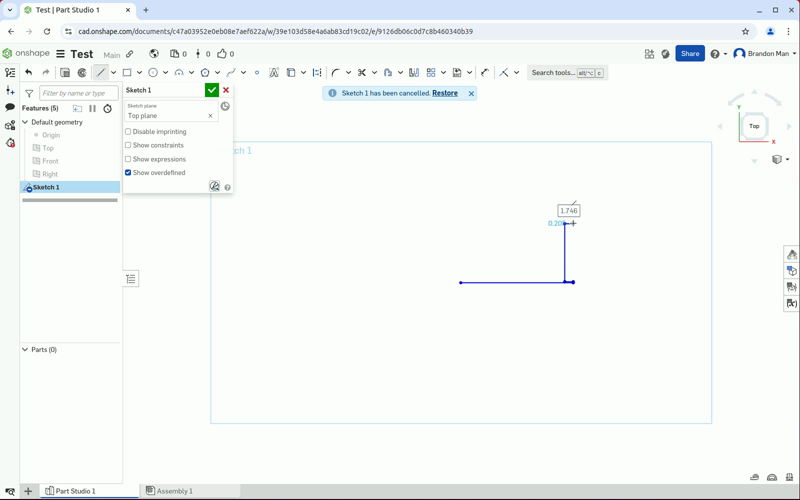
scroll(6)
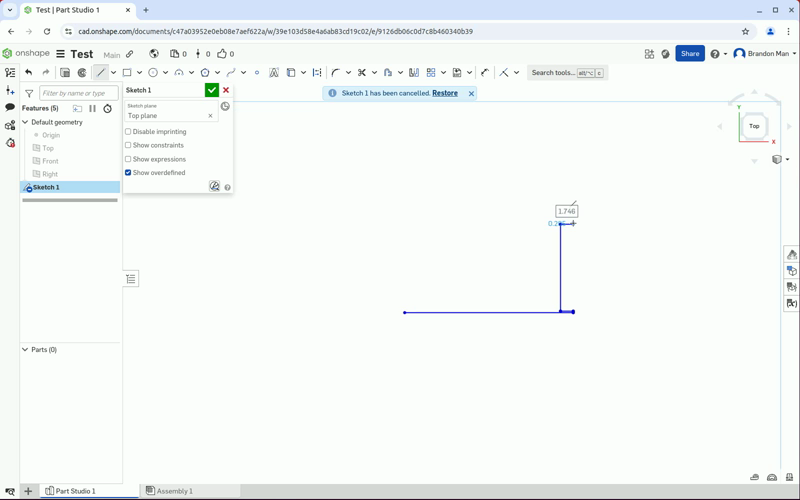
scroll(6)
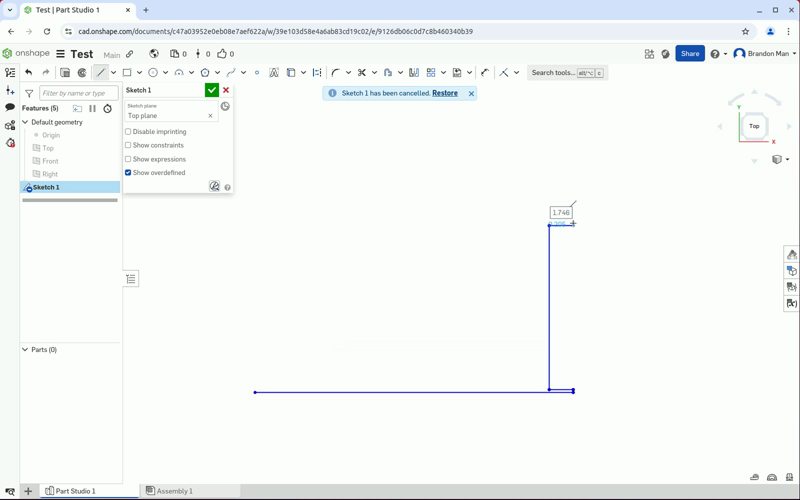
scroll(6)
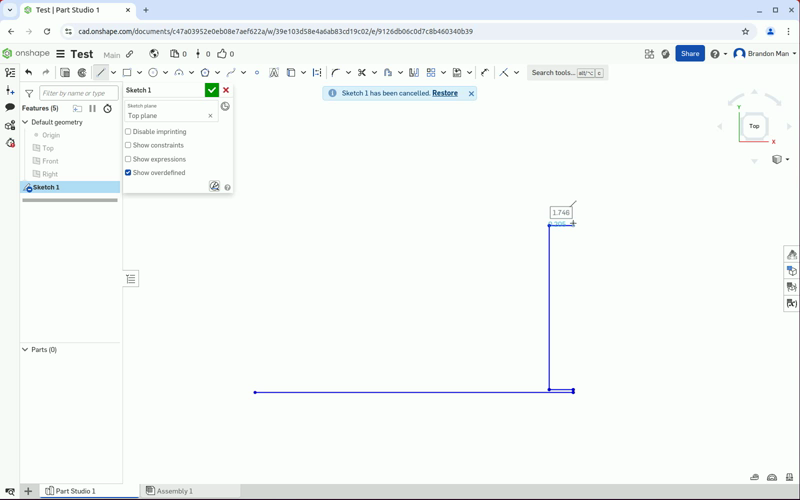
scroll(6)
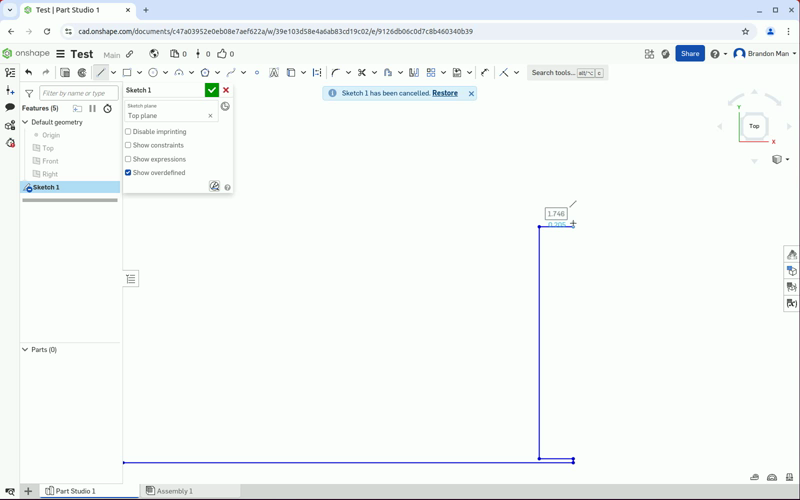
scroll(6)
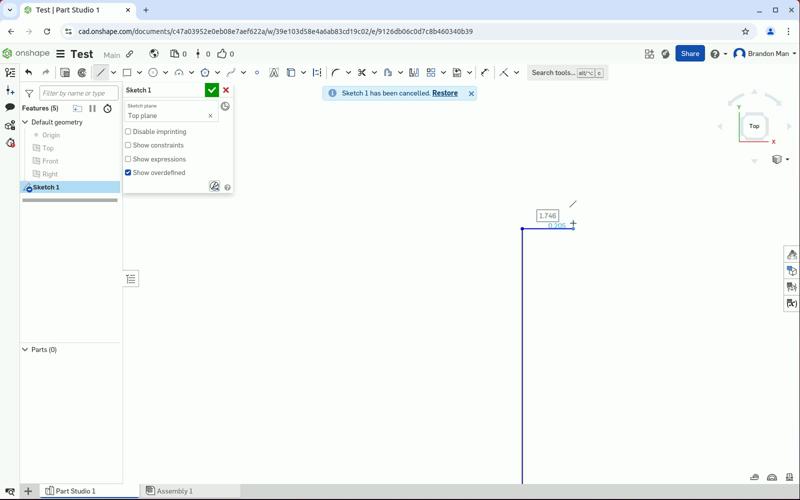
scroll(6)
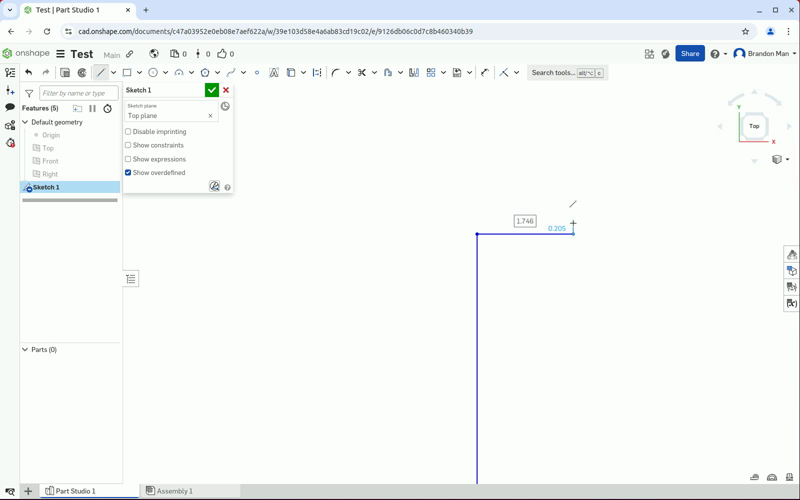
click(573, 222)
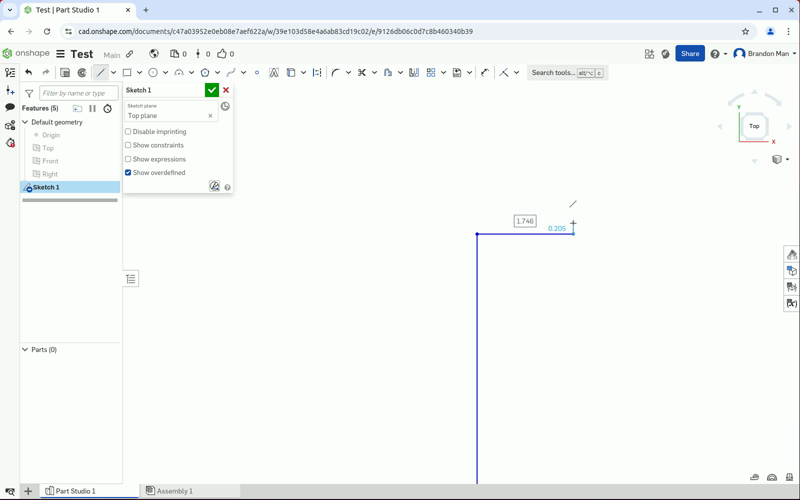
scroll(-6)
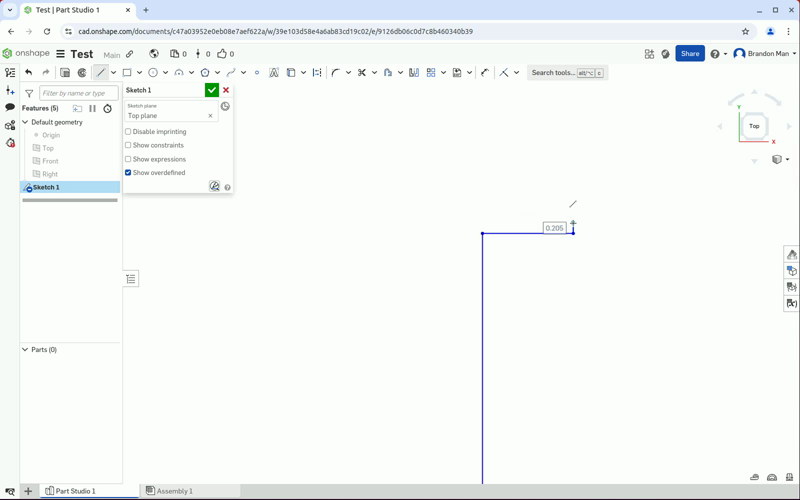
scroll(-6)
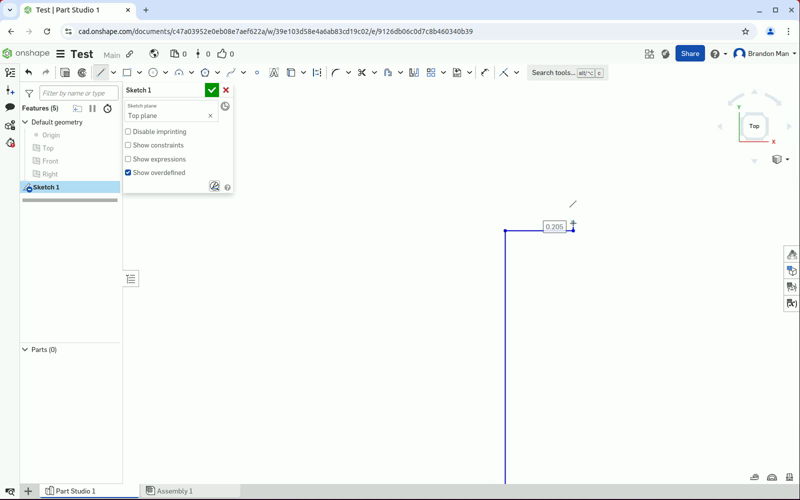
scroll(-6)
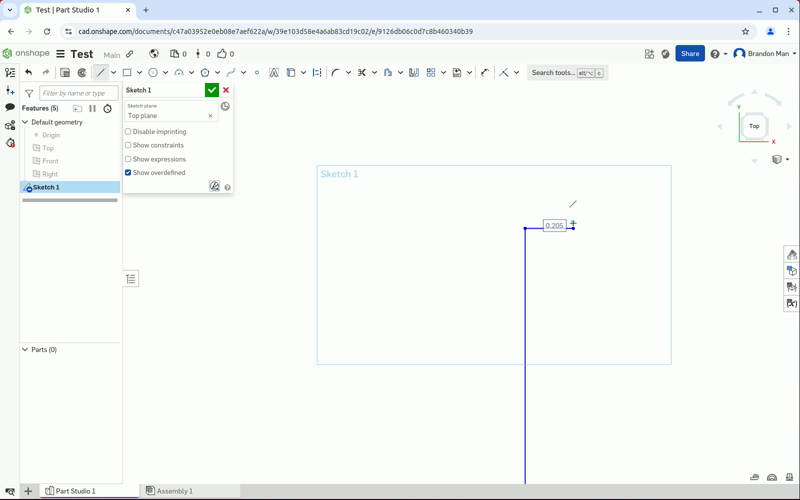
scroll(-6)
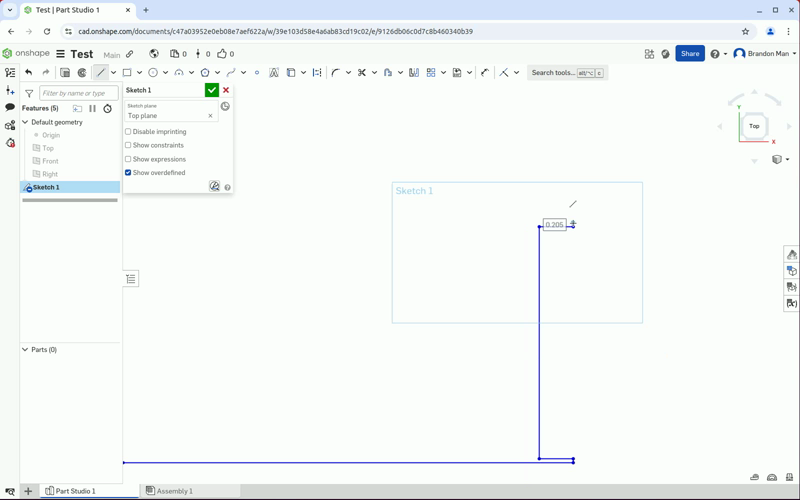
scroll(-6)
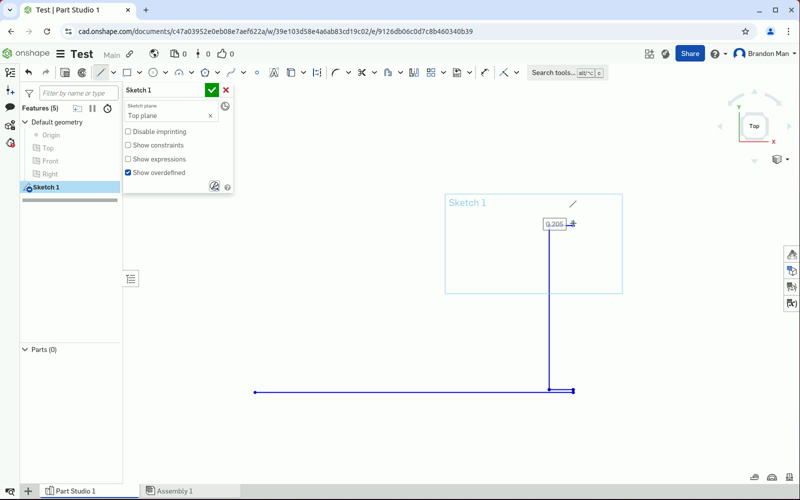
scroll(-6)
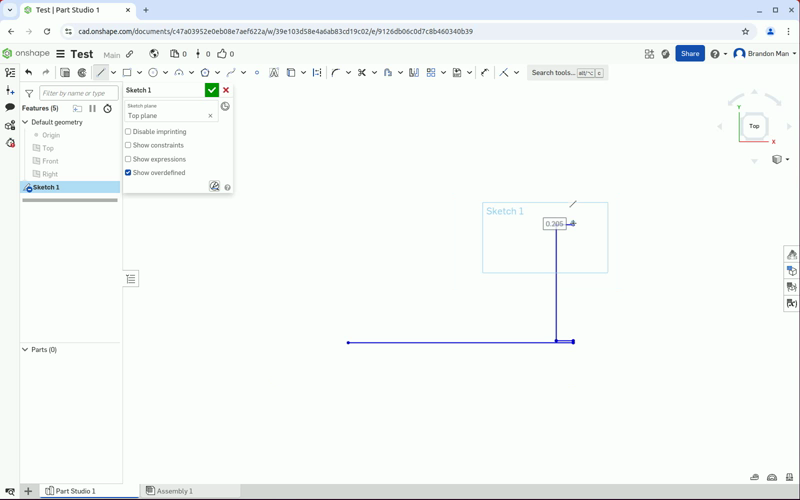
scroll(-6)
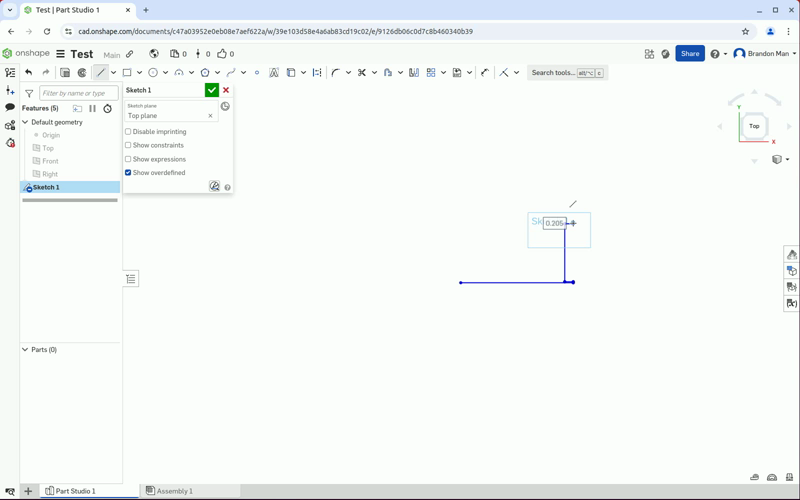
key_up(shift)
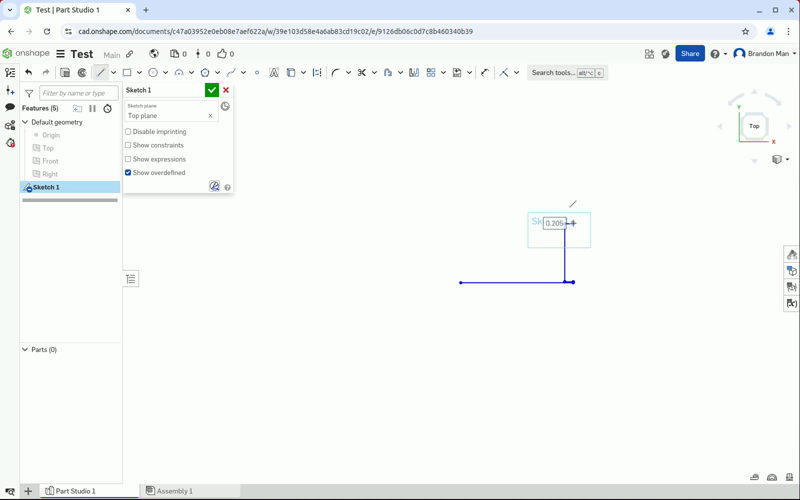
key_down(shift)
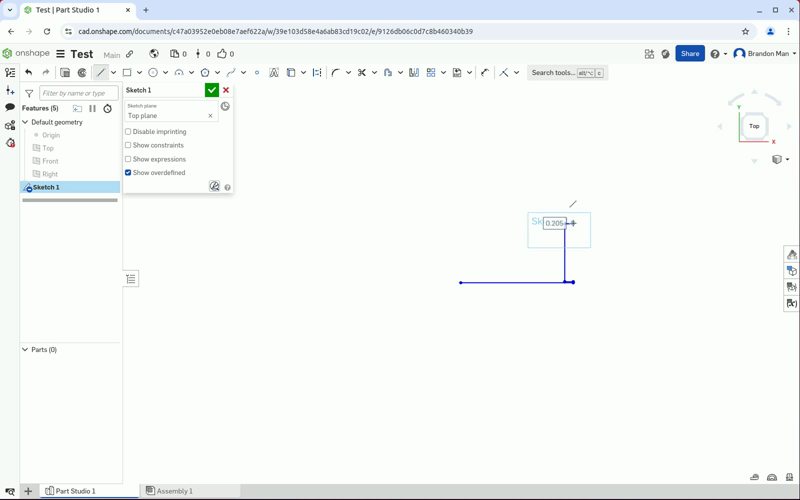
mouse_move(460, 222)
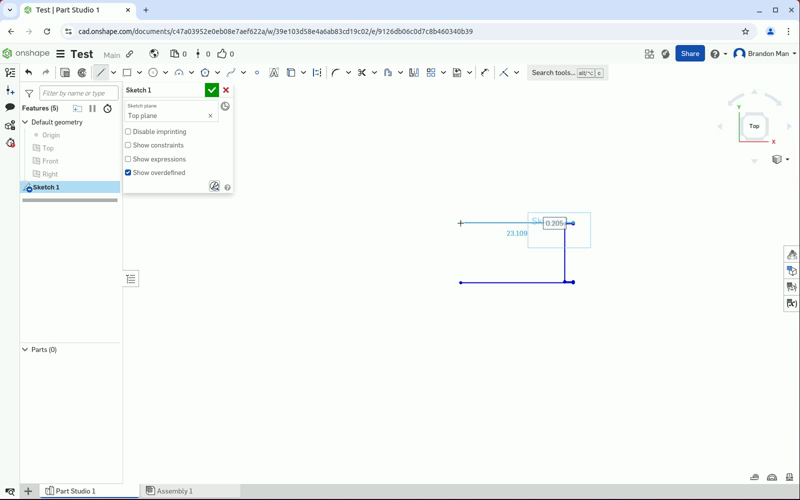
click(460, 222)
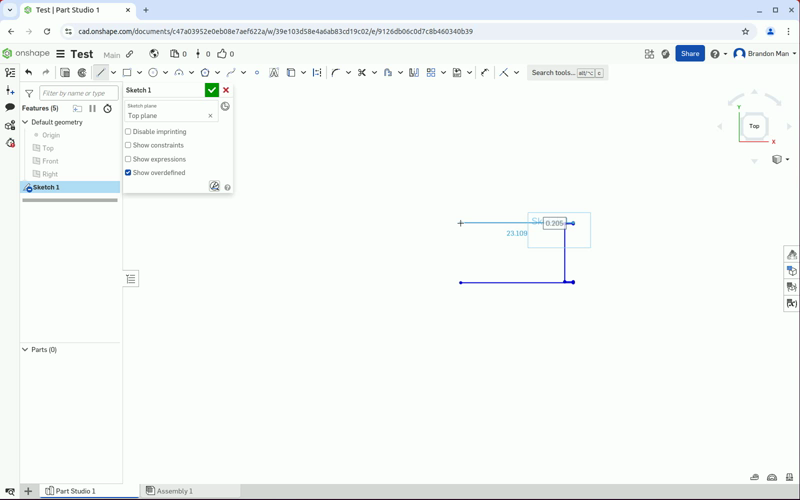
key_up(shift)
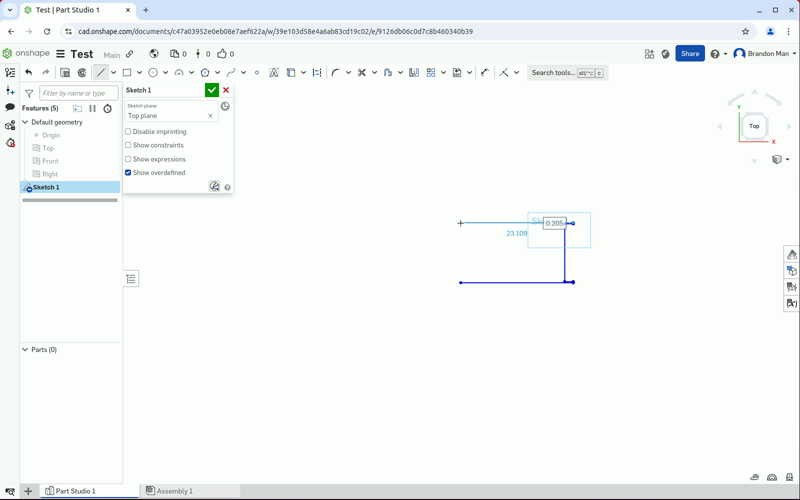
key_down(shift)
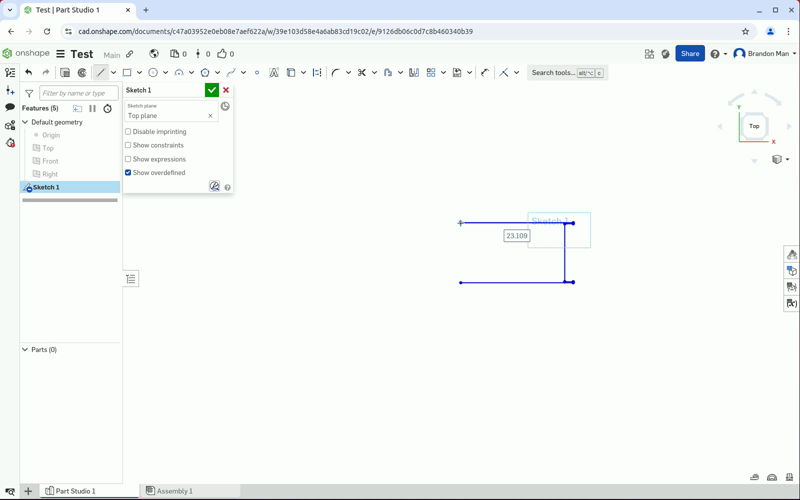
mouse_move(460, 282)
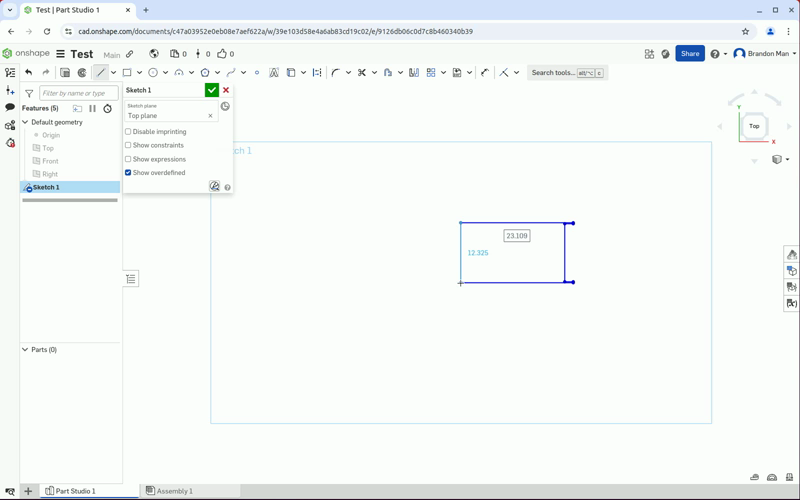
key_up(shift)
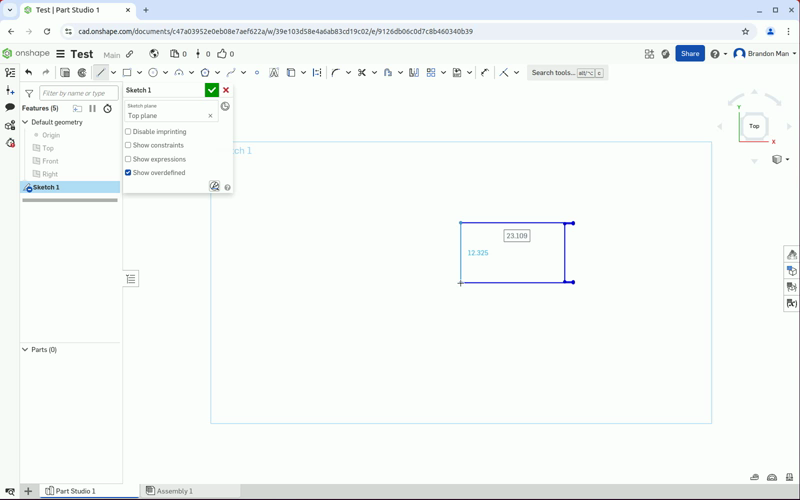
click(460, 282)
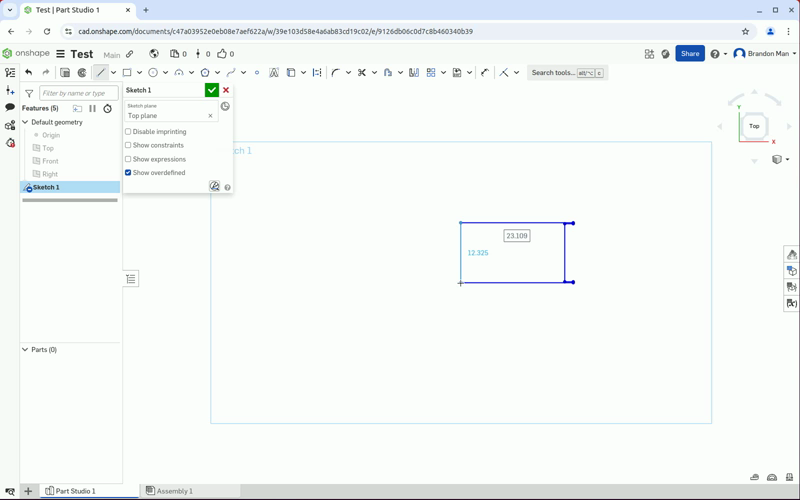
key(esc)
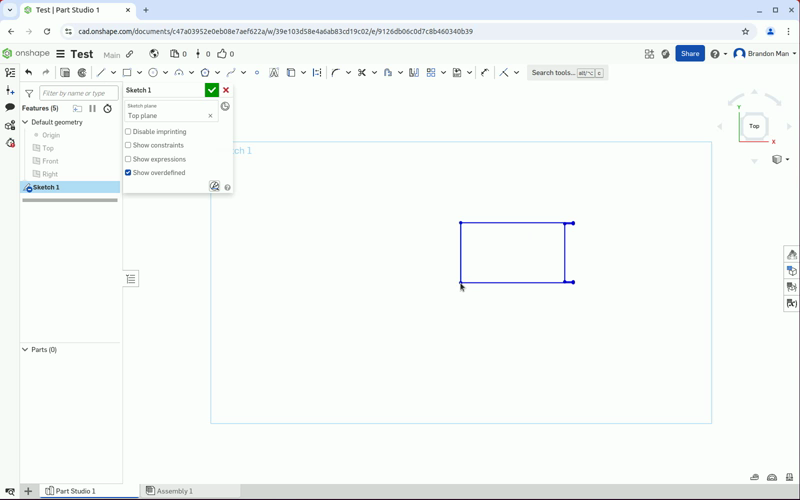
mouse_move(507, 240)
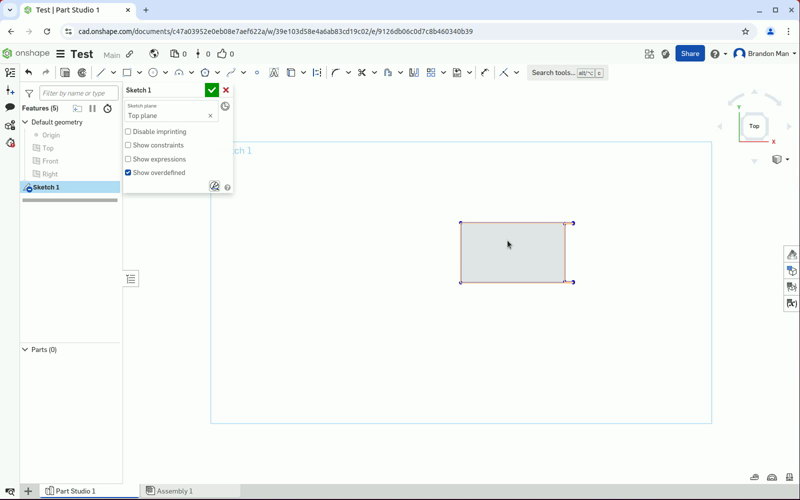
click(507, 240)
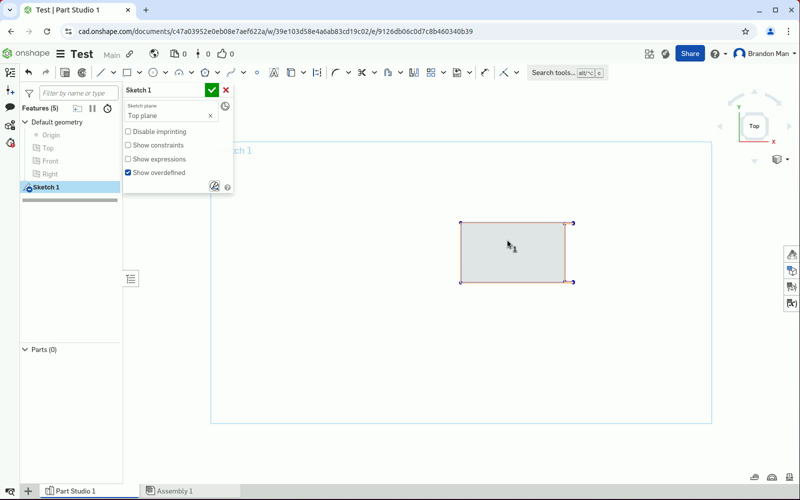
mouse_move(73, 352)
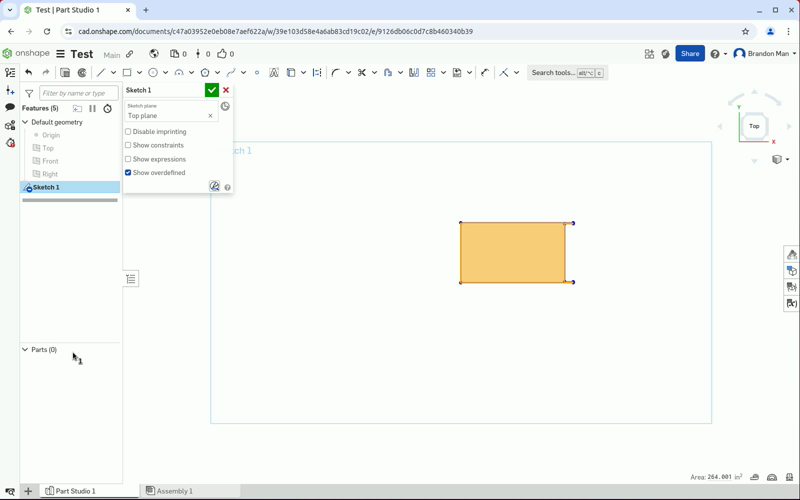
key(shift+y)
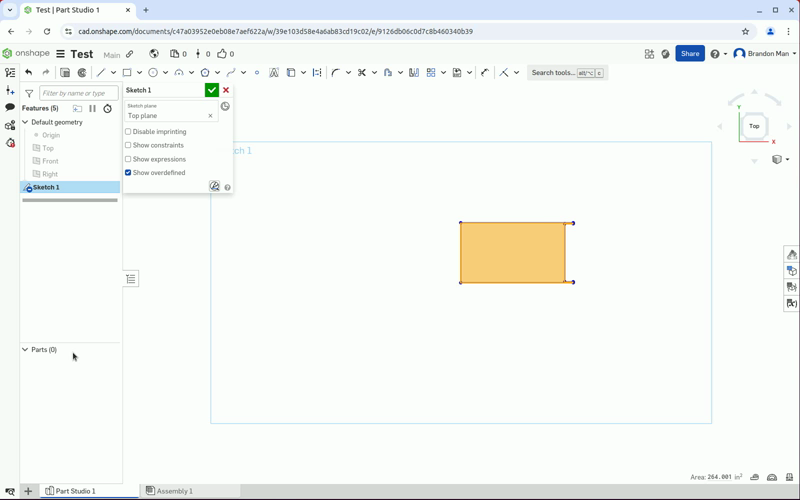
key(shift+e)
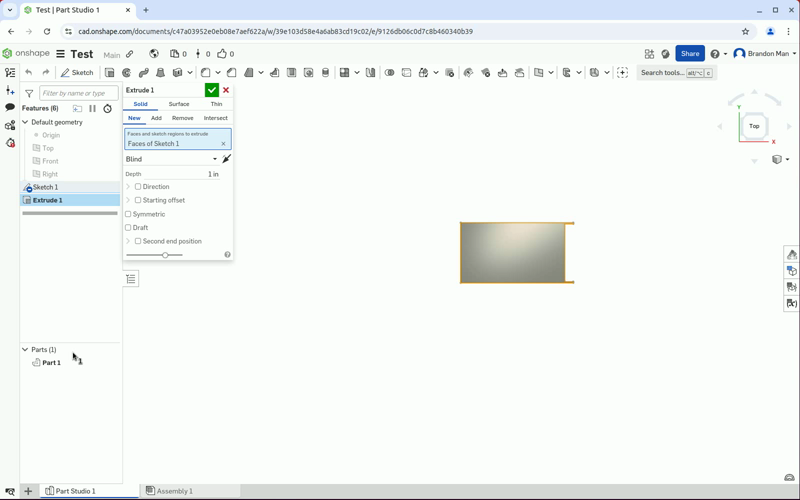
mouse_move(143, 106)
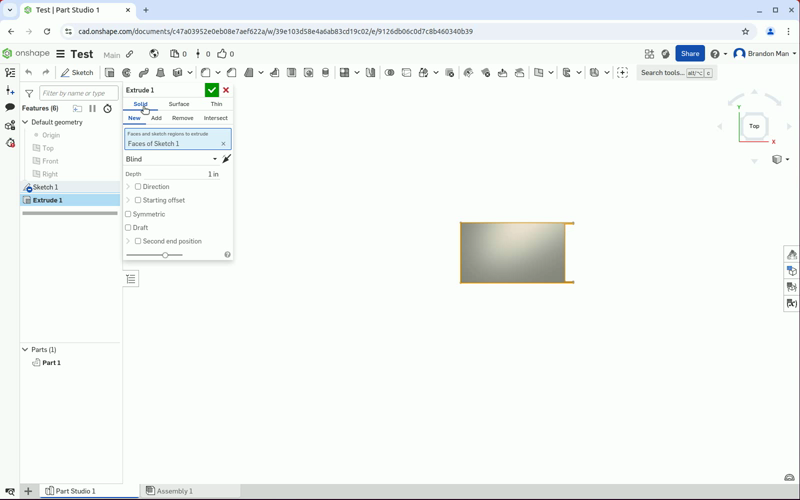
click(143, 106)
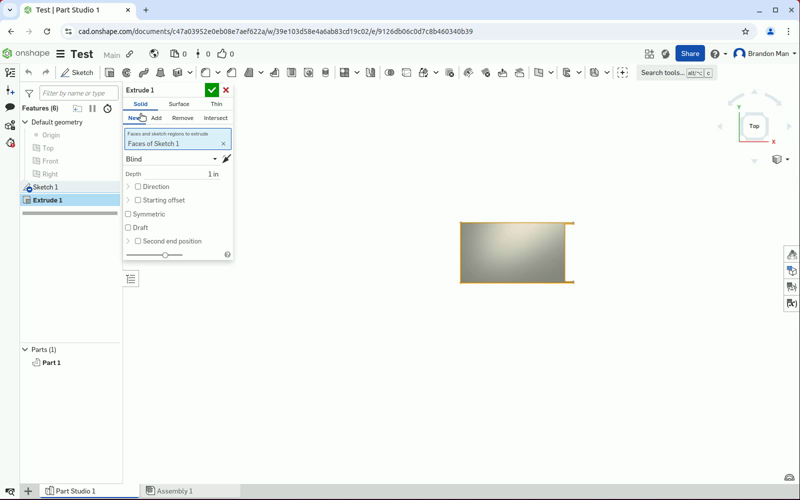
mouse_move(137, 120)
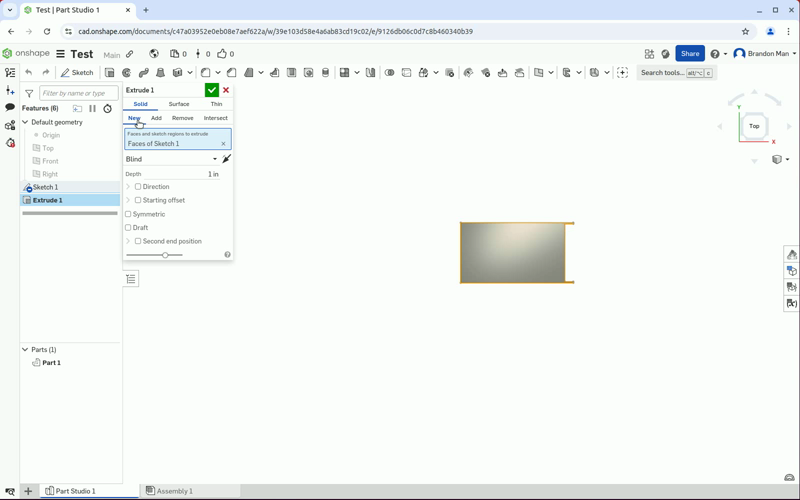
click(137, 120)
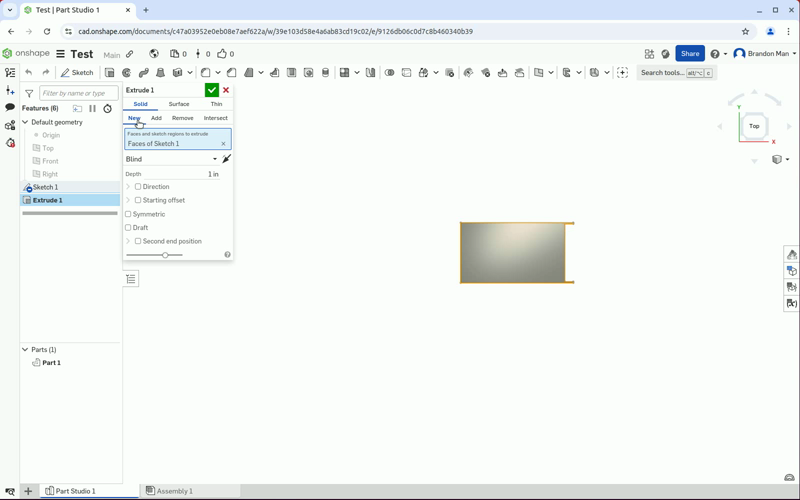
key(tab, 4)
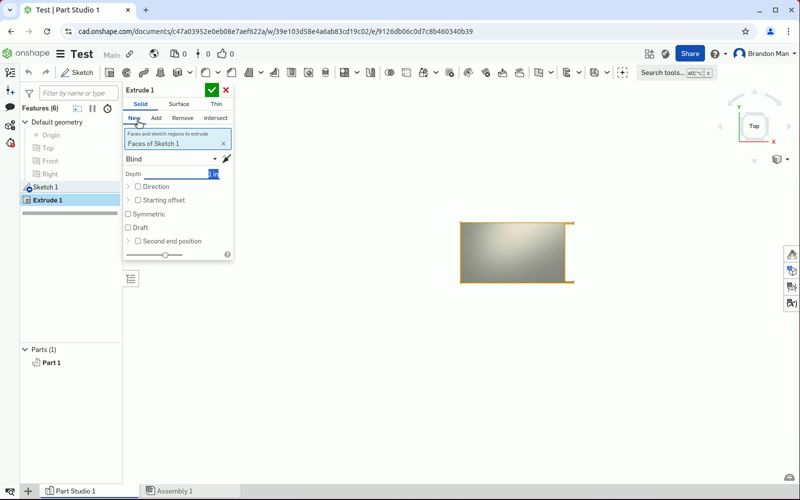
text(3.129)
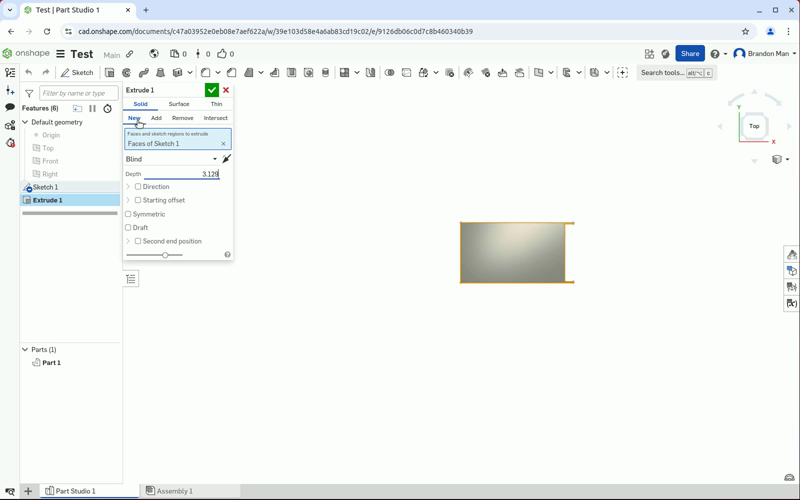
key(enter)
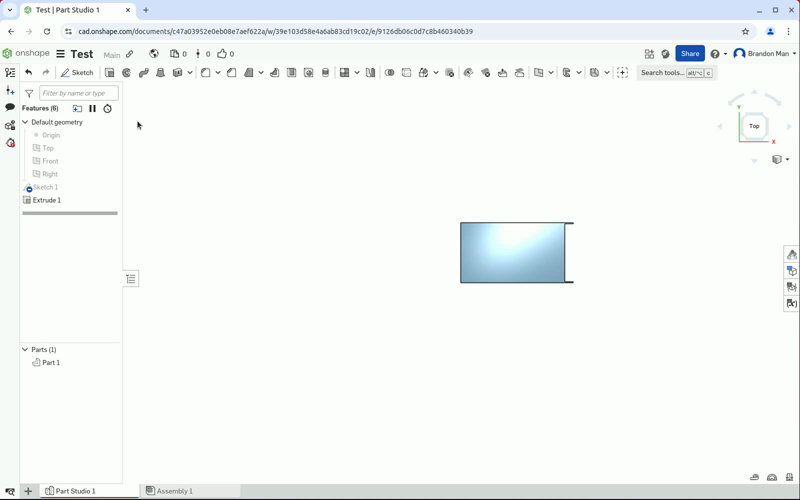
key(shift+h)
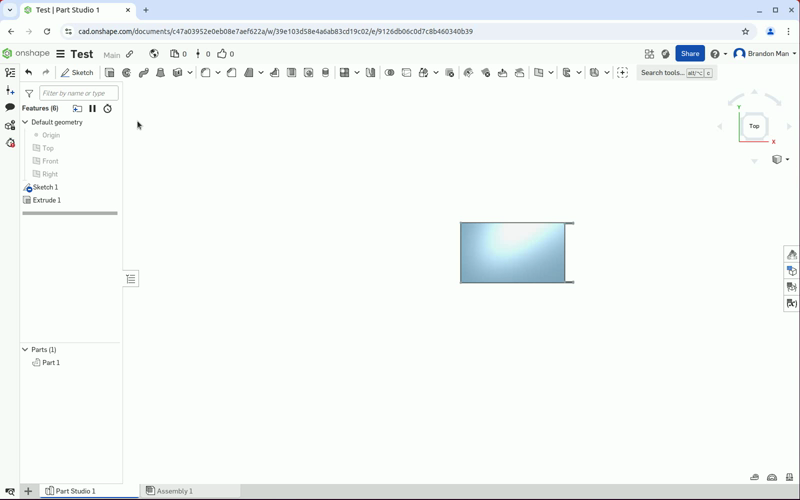
key(shift+h)
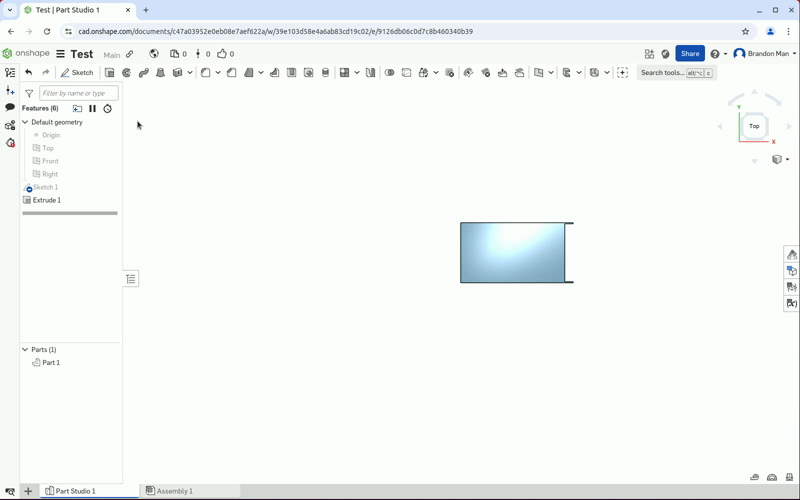
mouse_move(73, 189)
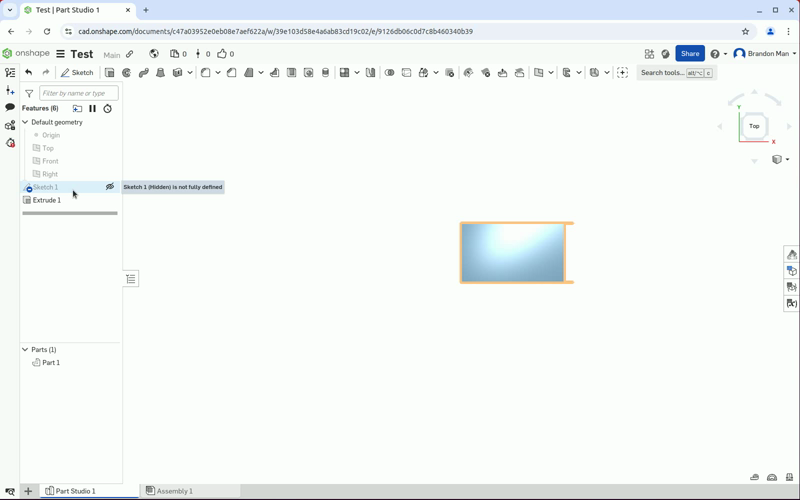
click(73, 189)
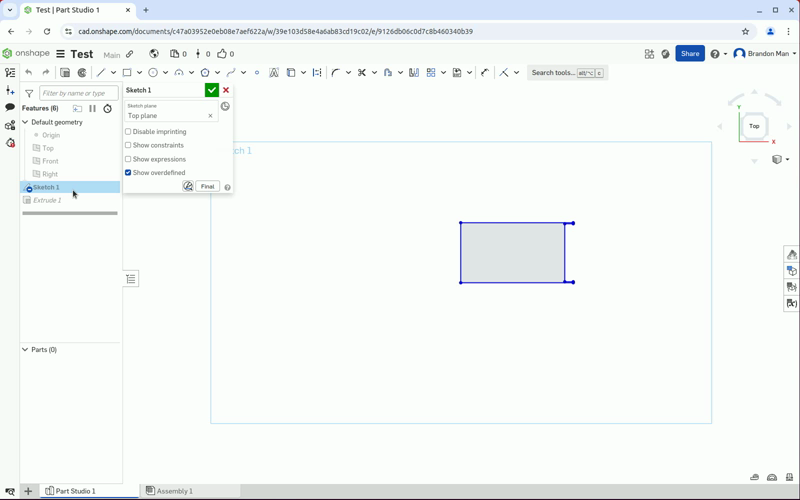
mouse_move(229, 92)
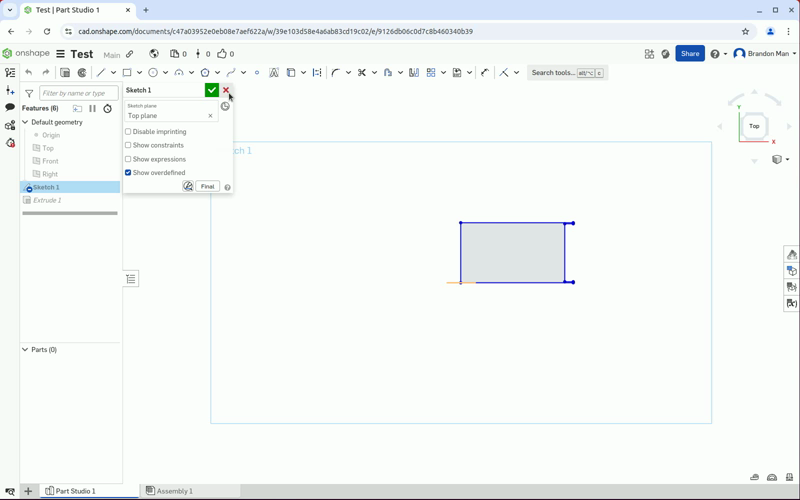
click(229, 92)
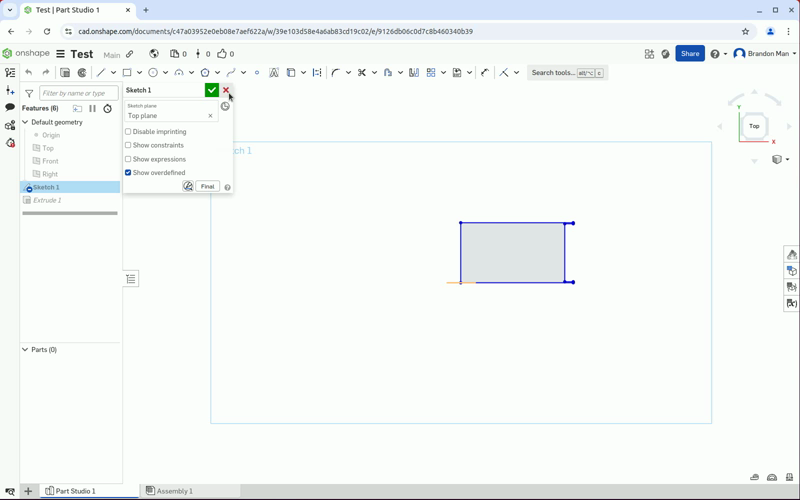
key(shift+s)
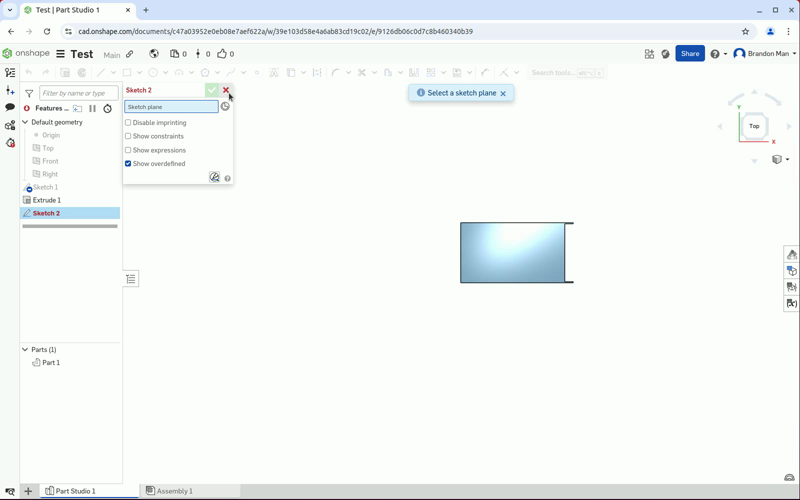
mouse_move(73, 150)
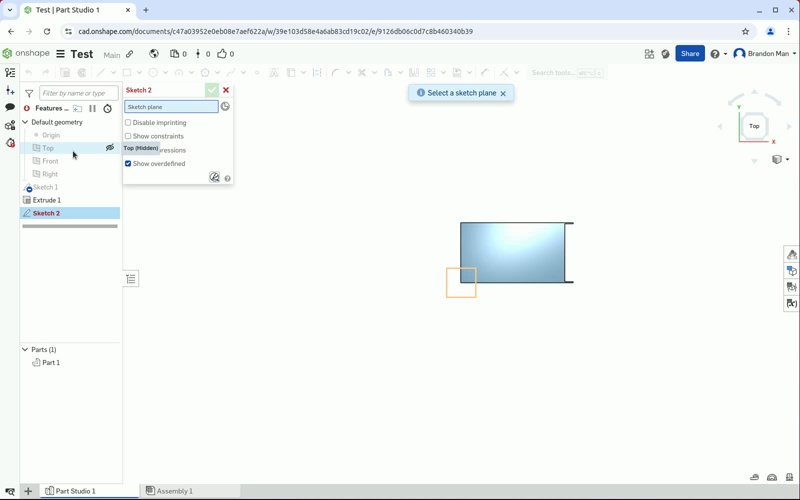
click(73, 150)
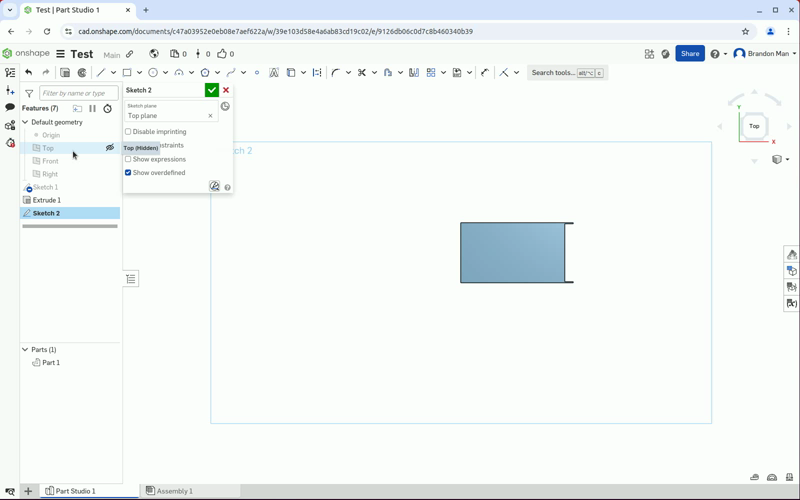
mouse_move(73, 352)
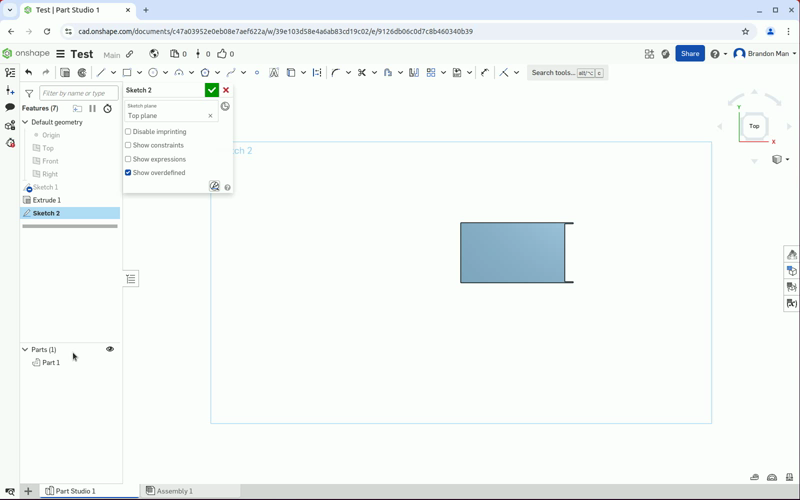
key(y)
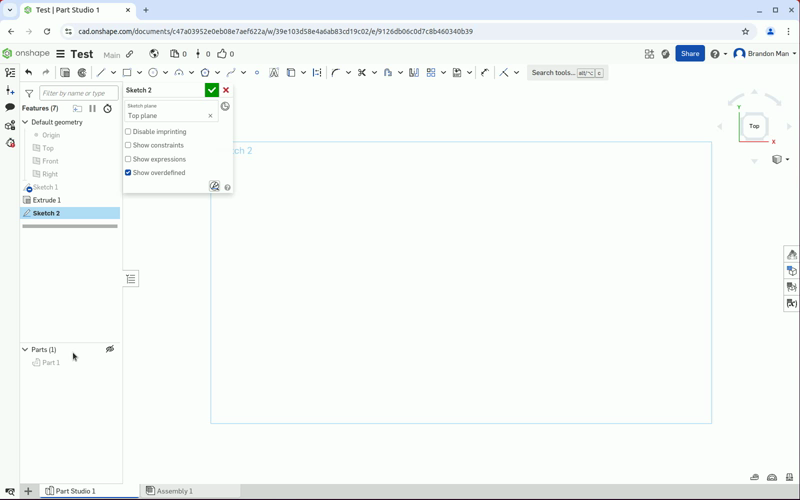
key(l)
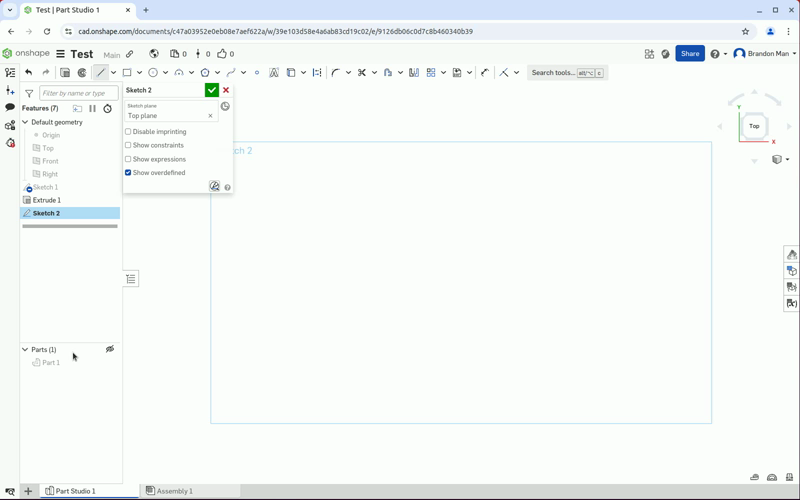
key_down(shift)
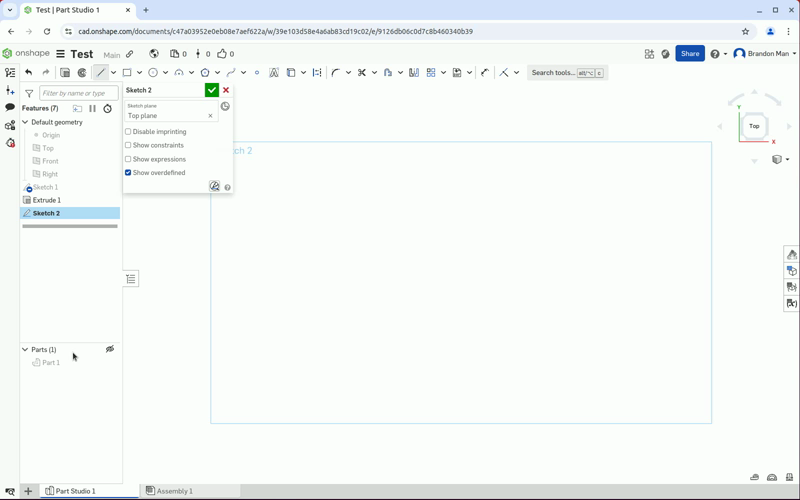
mouse_move(564, 281)
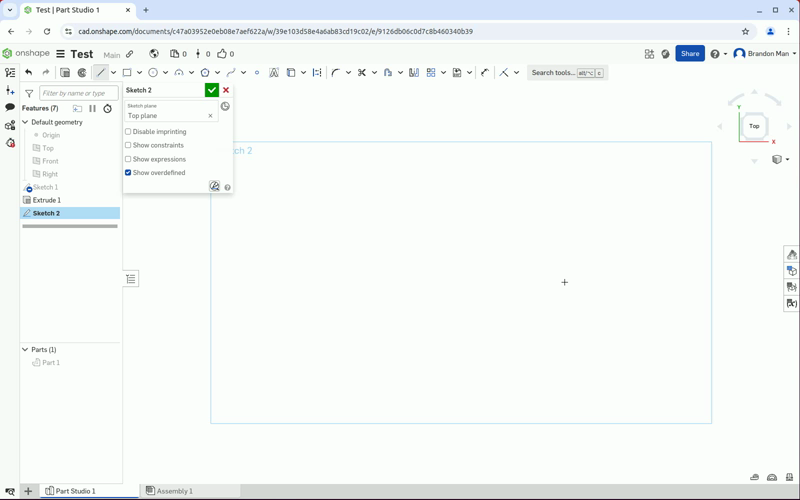
click(564, 281)
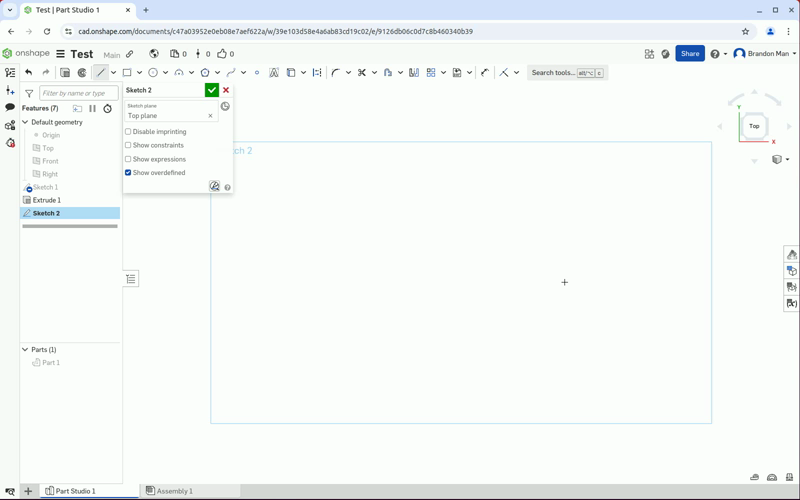
key_up(shift)
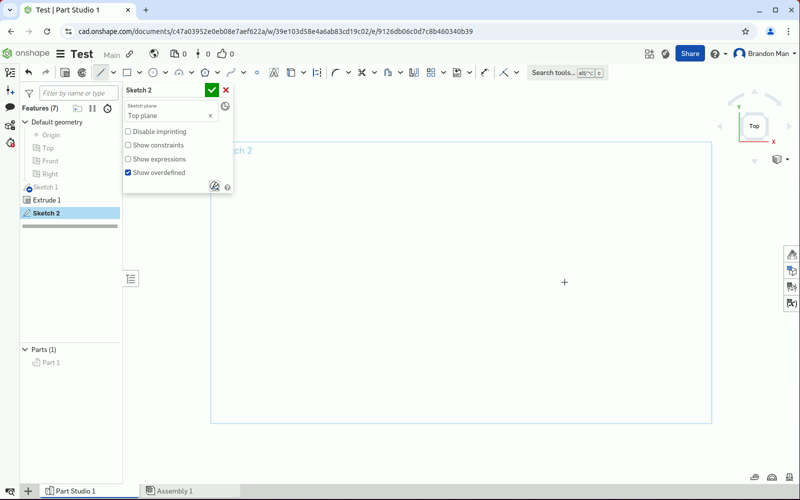
key_down(shift)
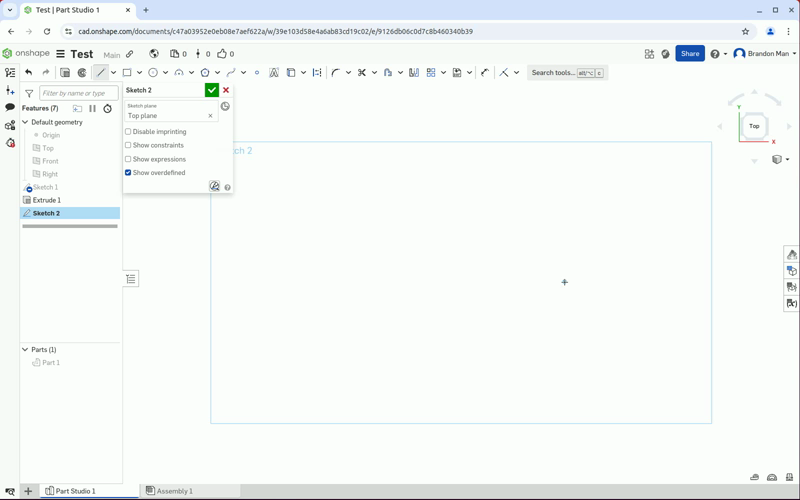
mouse_move(589, 281)
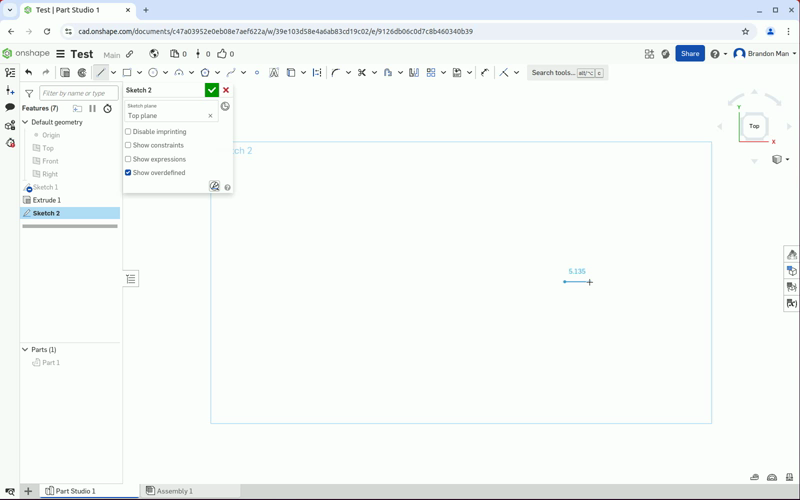
mouse_move(573, 281)
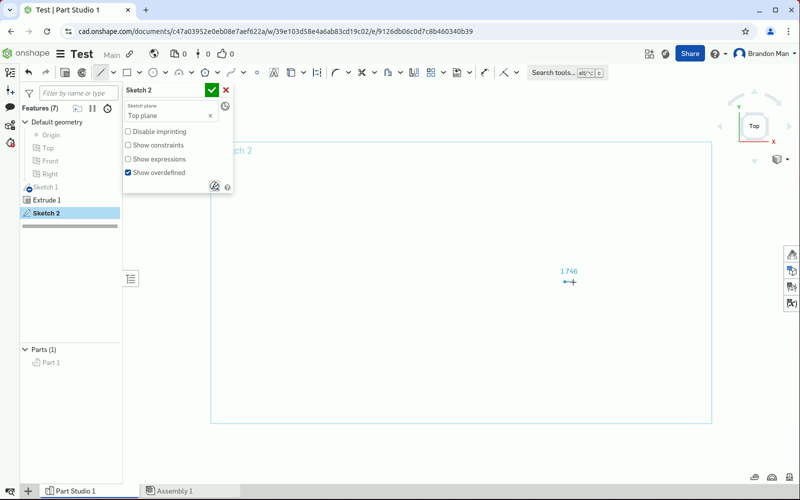
click(573, 281)
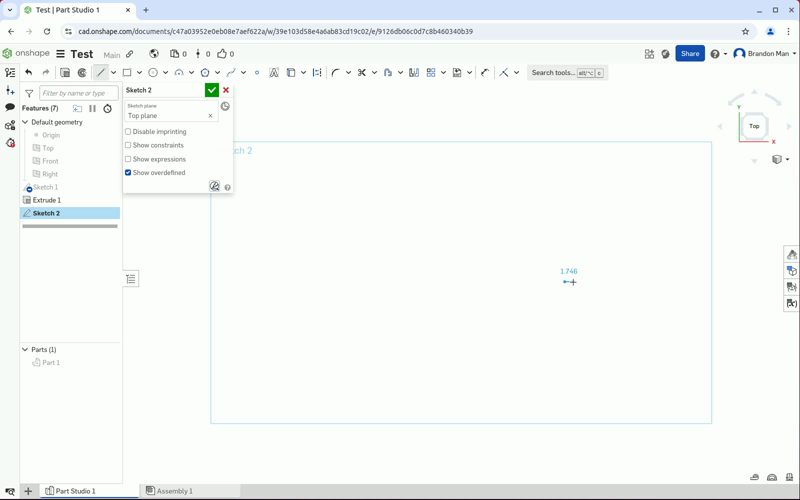
key_up(shift)
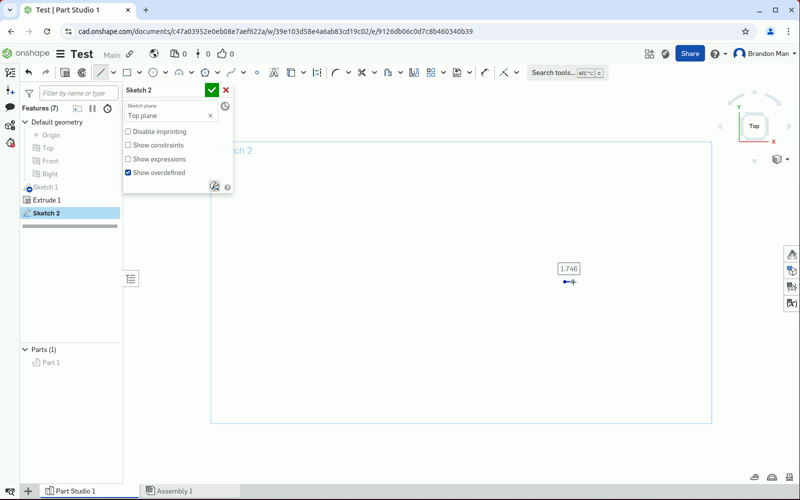
key_down(shift)
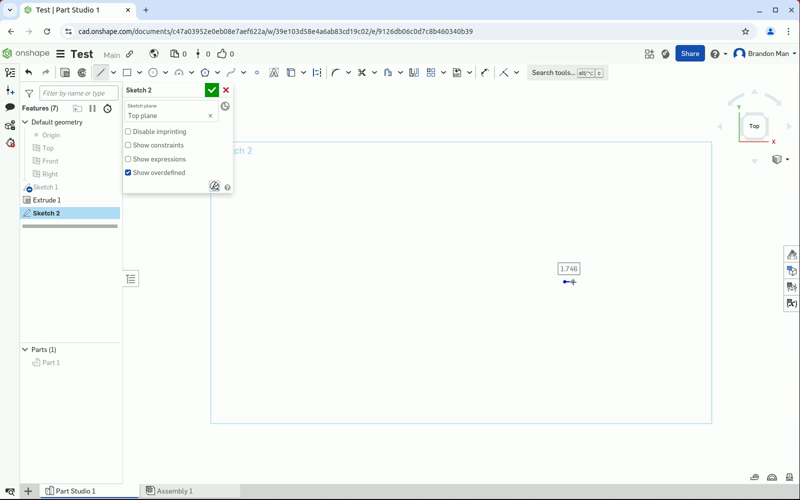
mouse_move(589, 281)
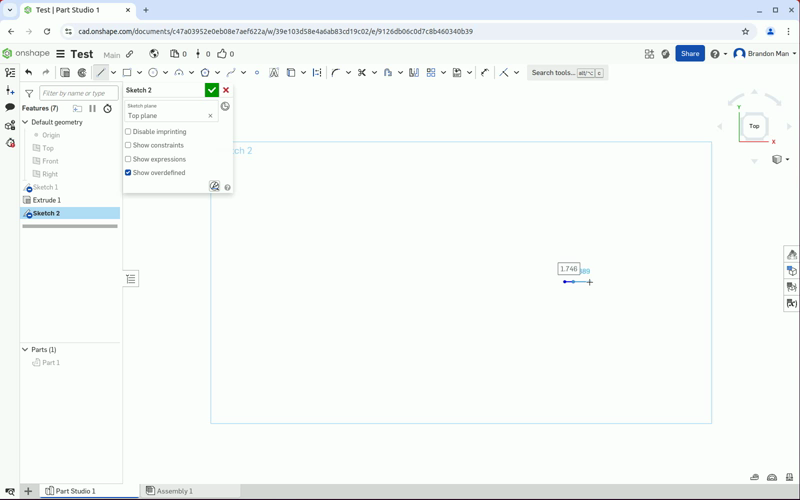
mouse_move(573, 222)
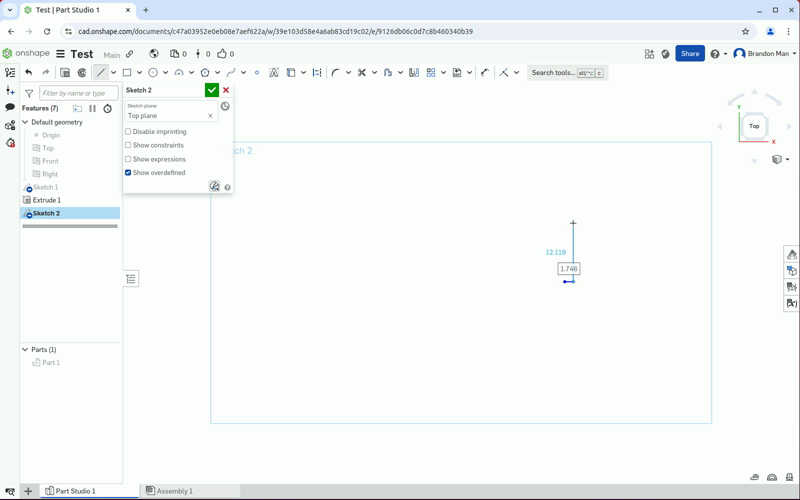
click(573, 222)
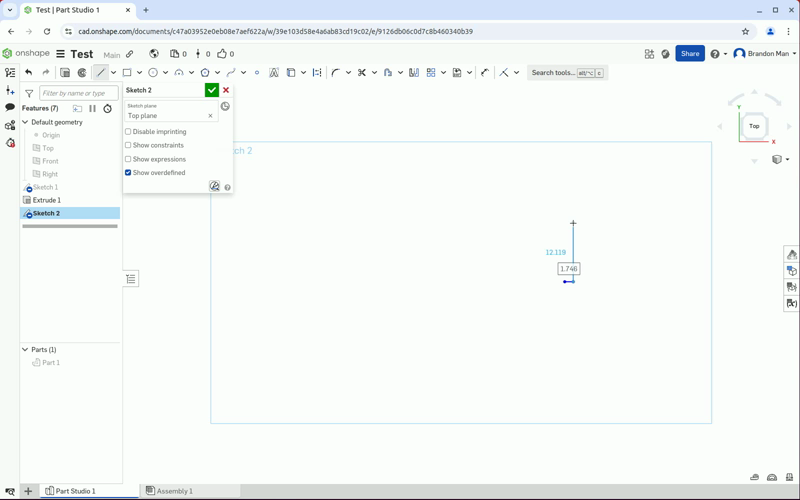
key_up(shift)
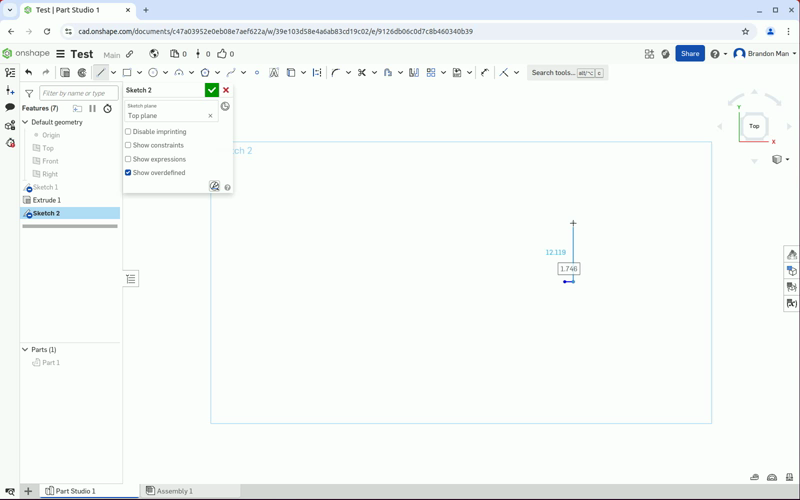
key_down(shift)
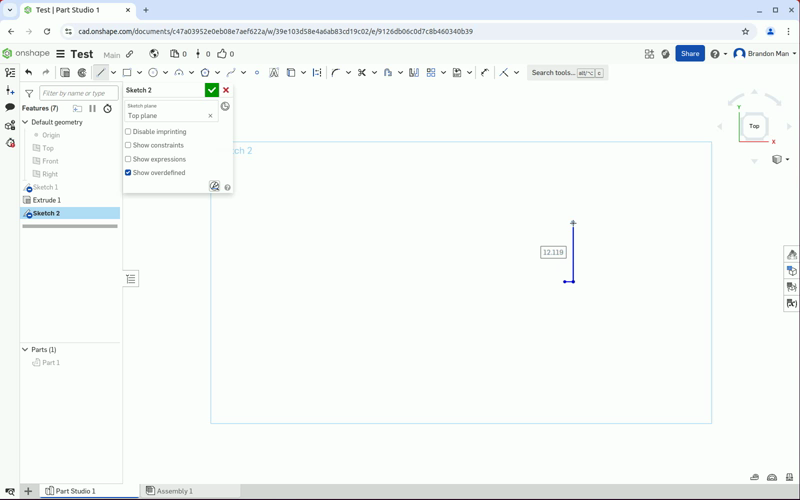
mouse_move(589, 222)
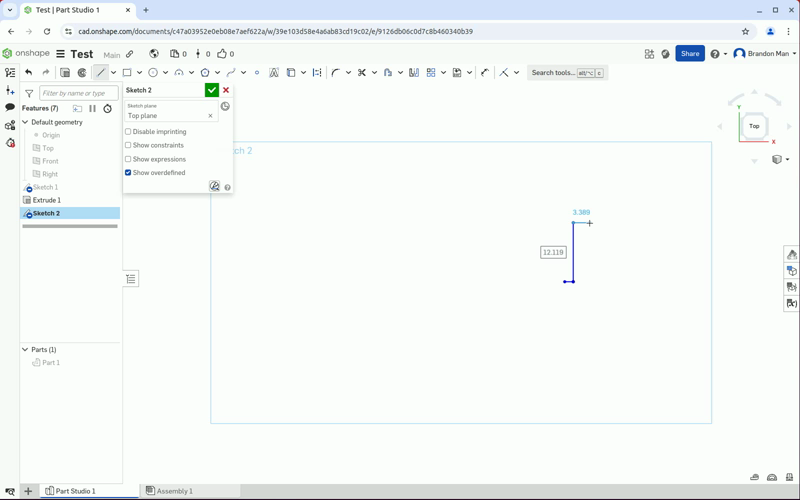
mouse_move(564, 222)
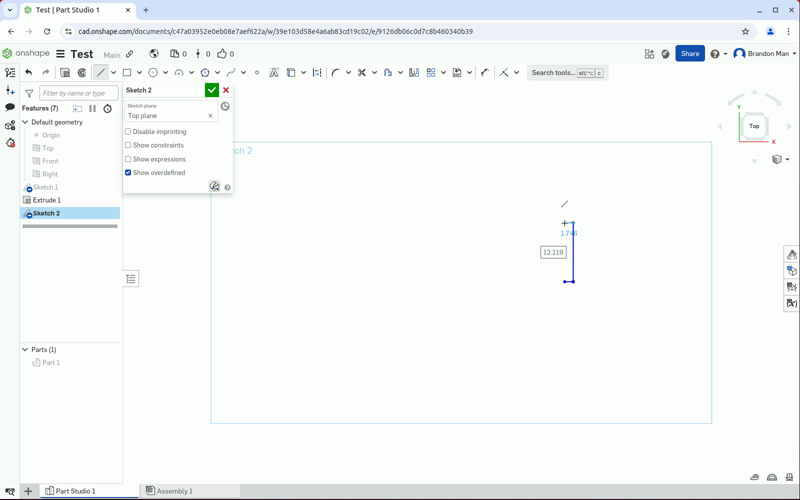
click(564, 222)
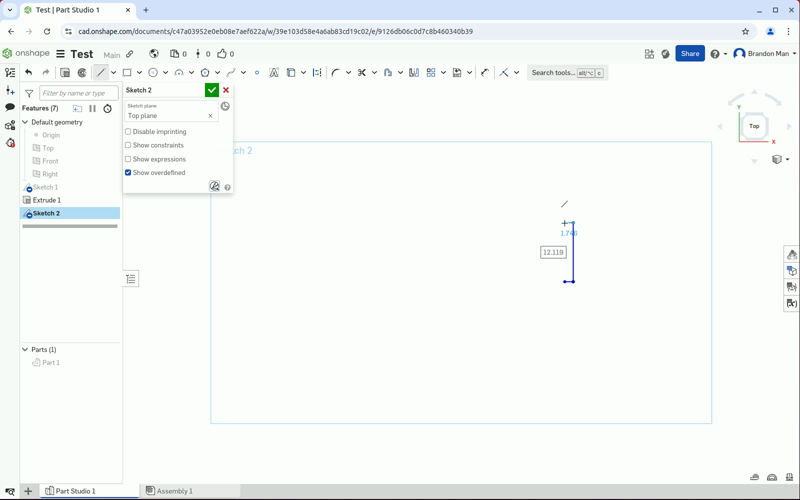
key_up(shift)
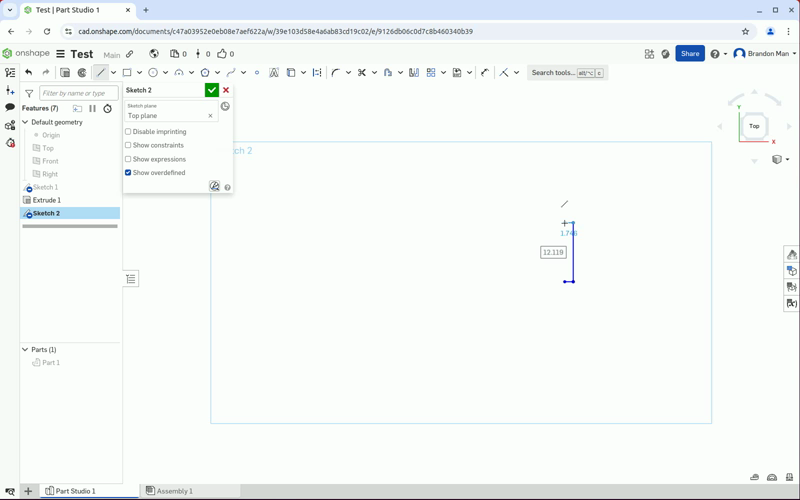
mouse_move(589, 222)
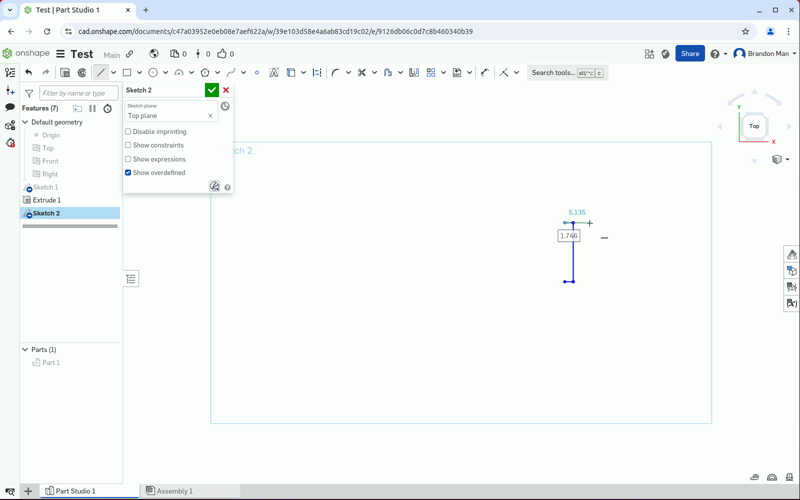
key_down(shift)
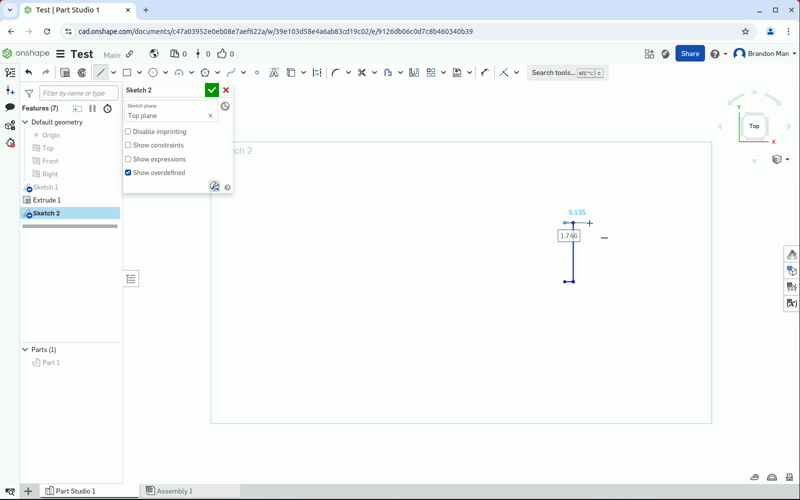
mouse_move(564, 281)
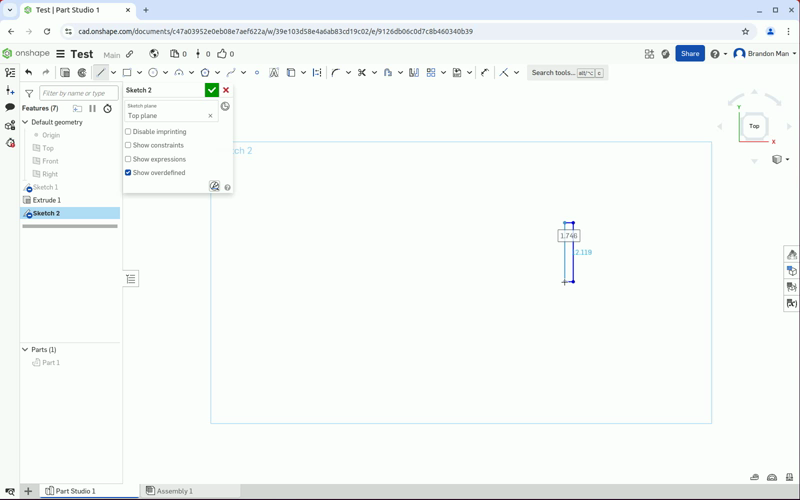
key_up(shift)
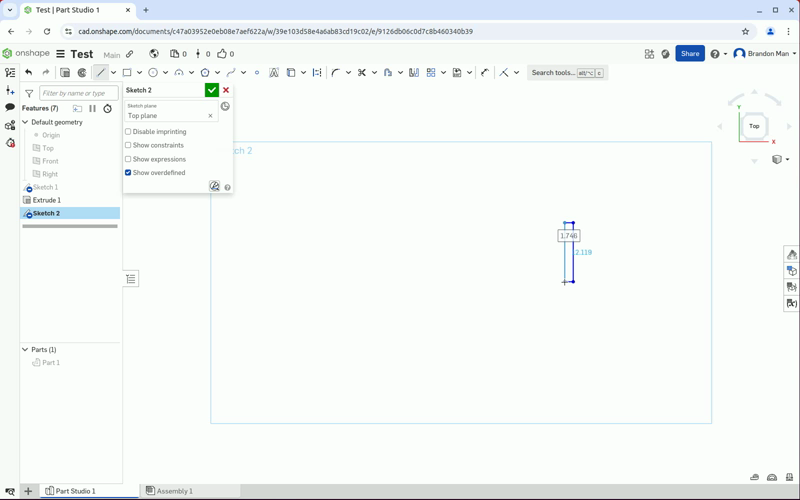
click(564, 281)
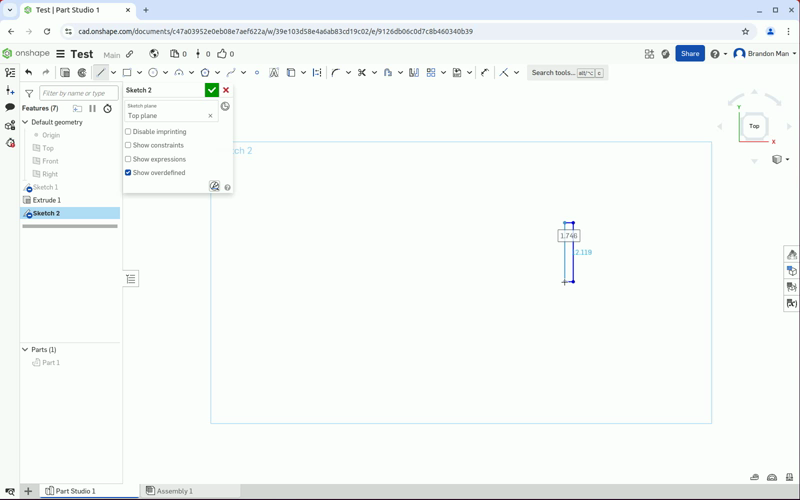
key(esc)
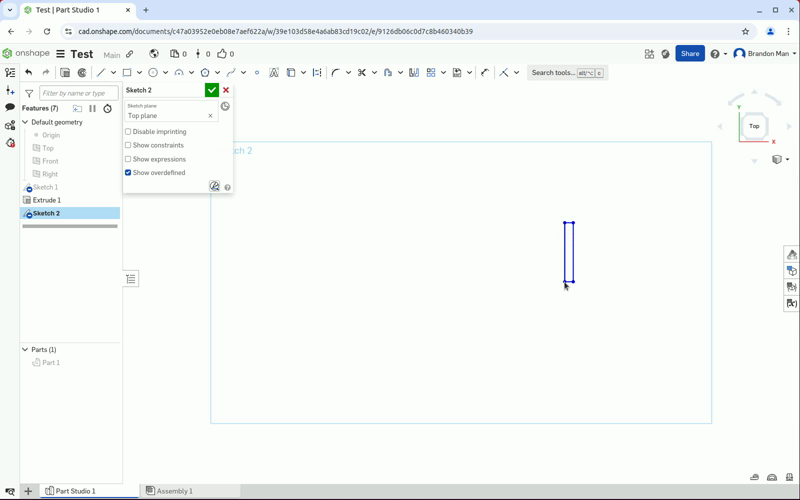
mouse_move(566, 237)
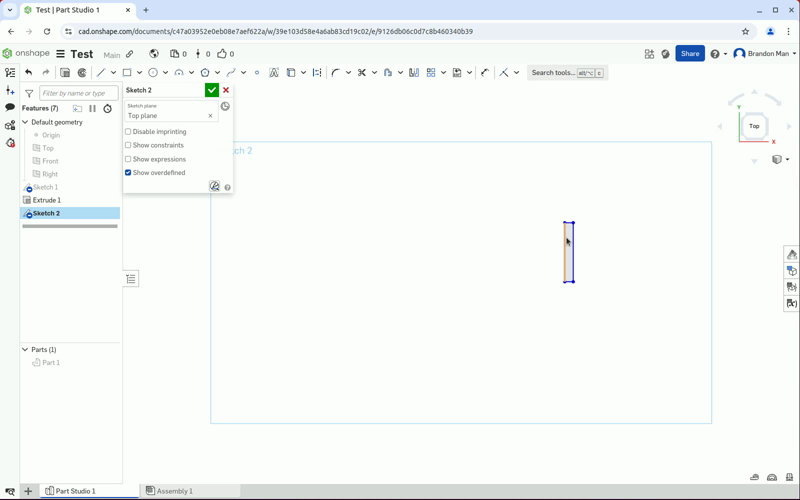
scroll(6)
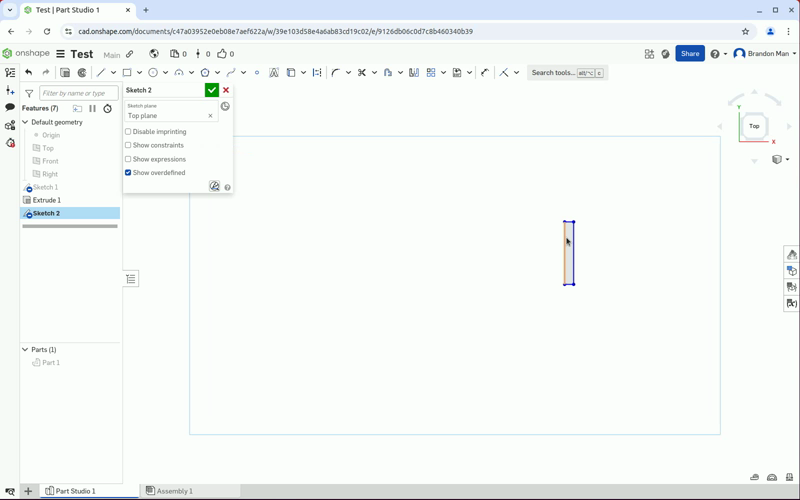
scroll(6)
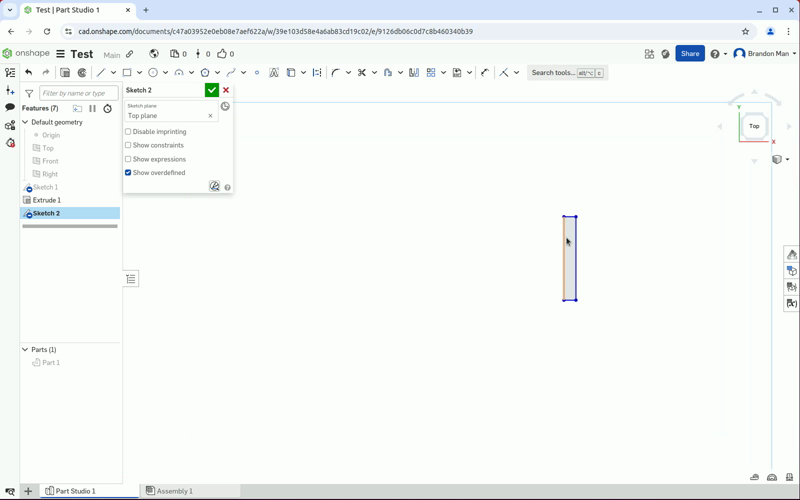
scroll(6)
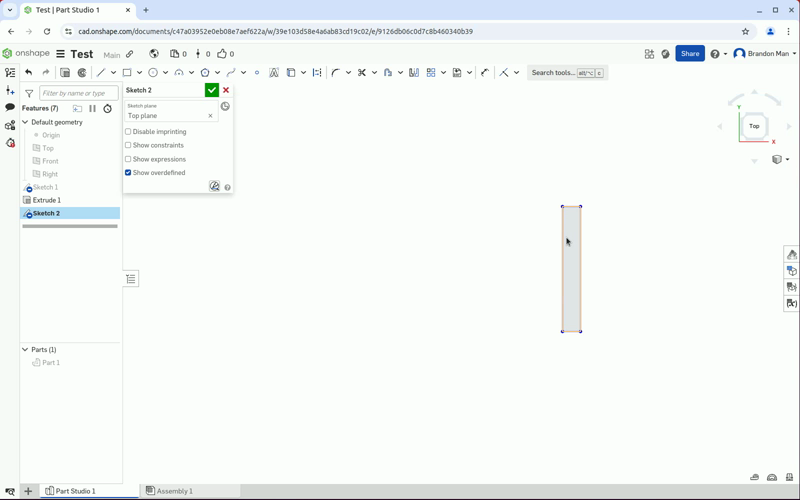
scroll(6)
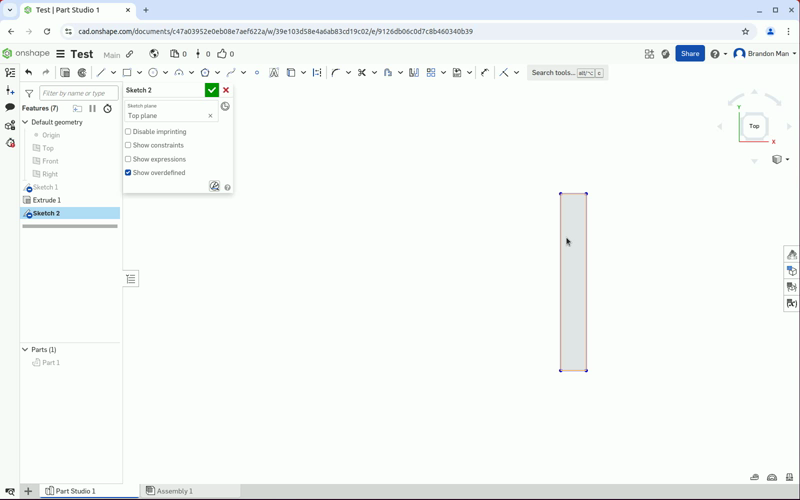
scroll(6)
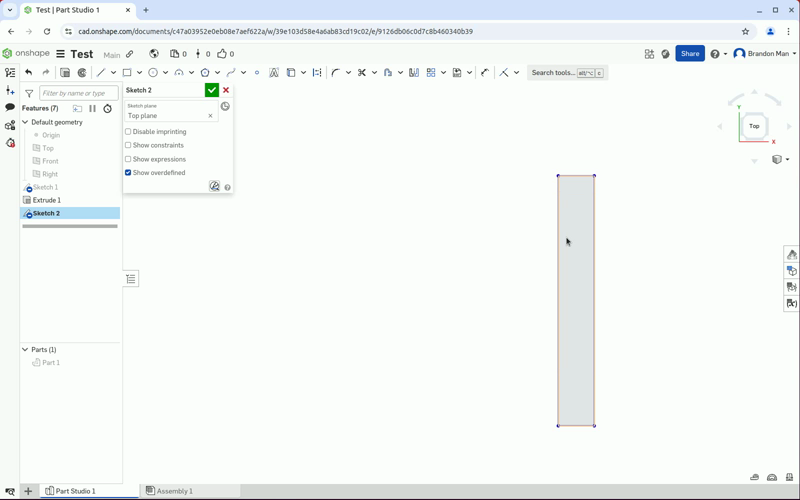
scroll(6)
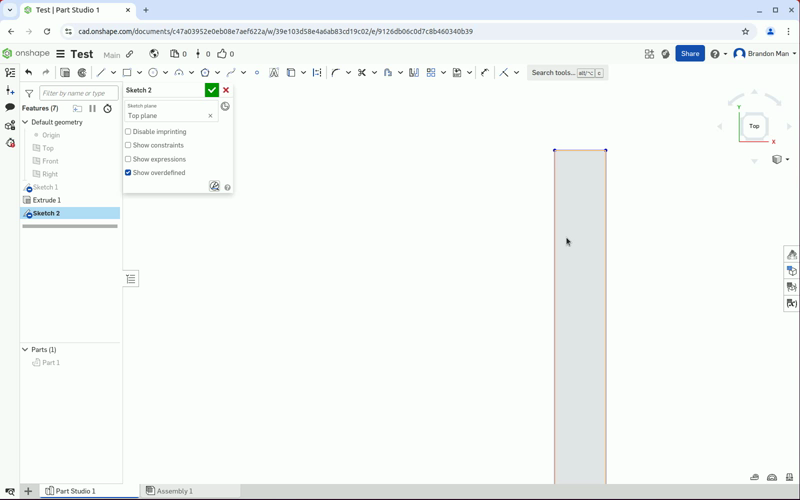
scroll(6)
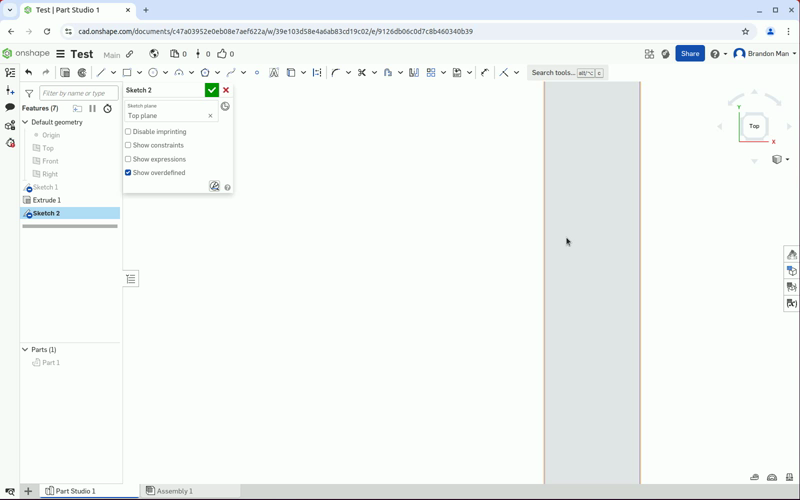
click(566, 237)
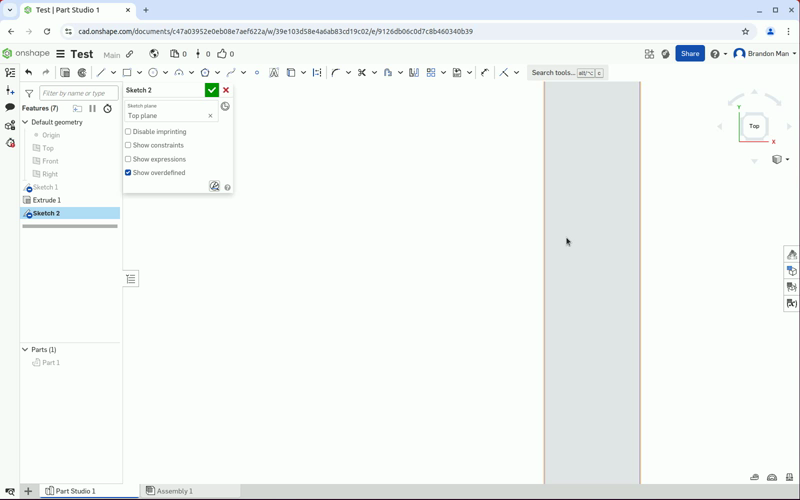
scroll(-6)
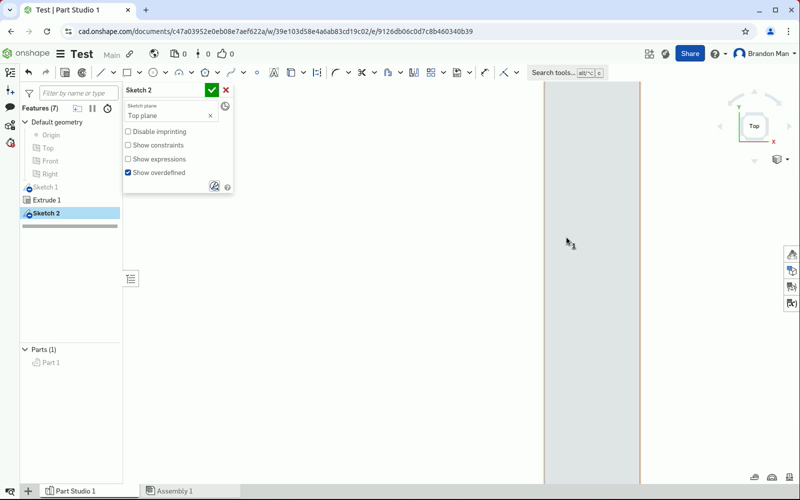
scroll(-6)
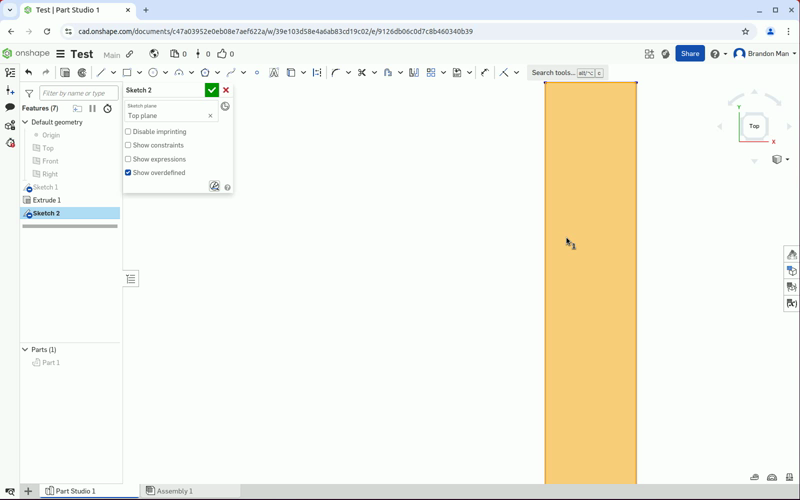
scroll(-6)
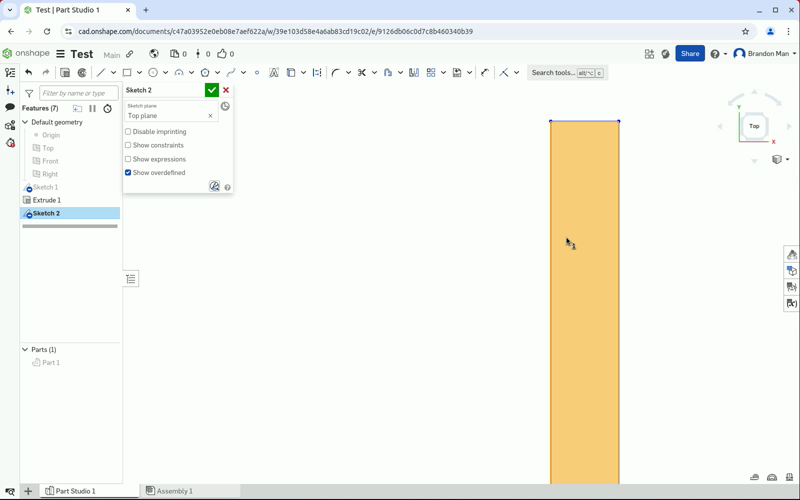
scroll(-6)
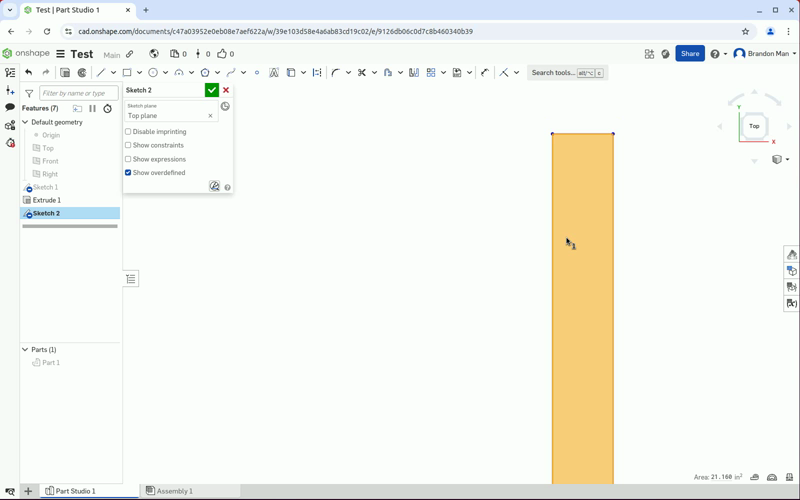
scroll(-6)
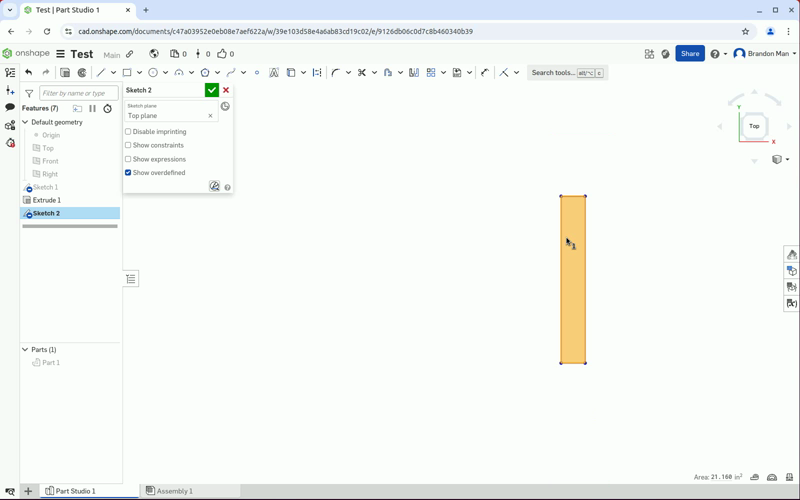
scroll(-6)
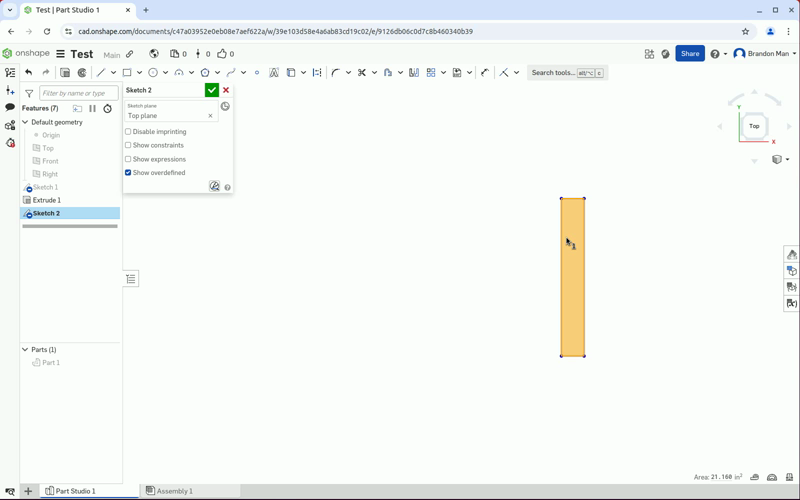
scroll(-6)
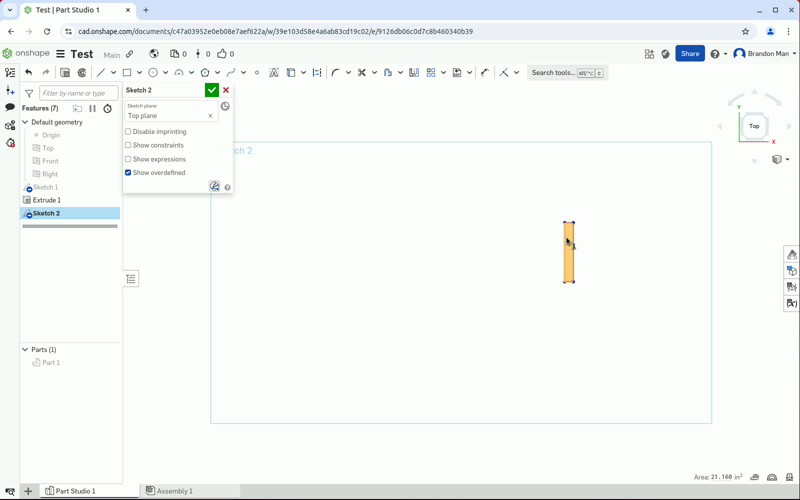
mouse_move(73, 352)
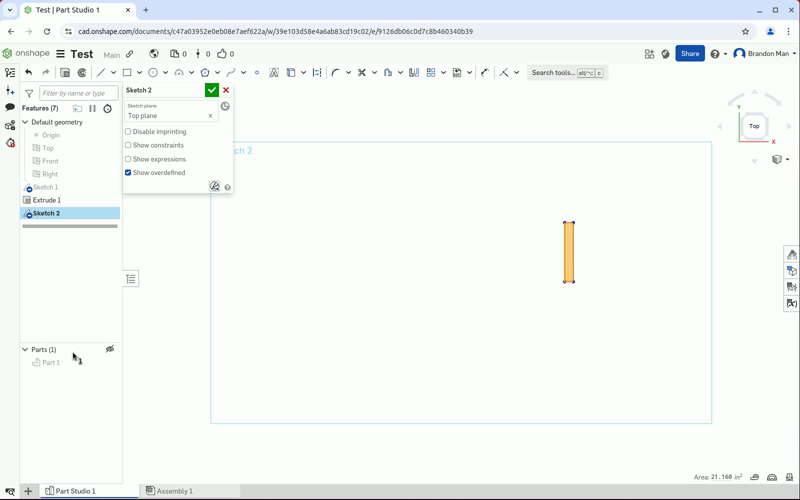
key(shift+y)
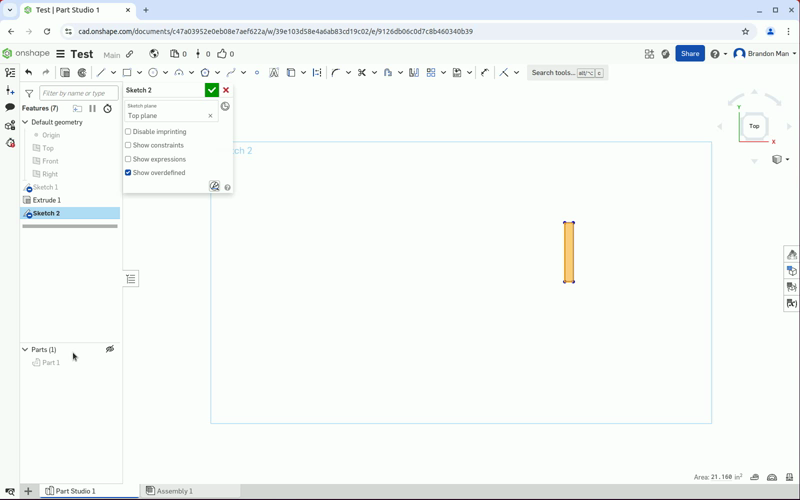
key(shift+e)
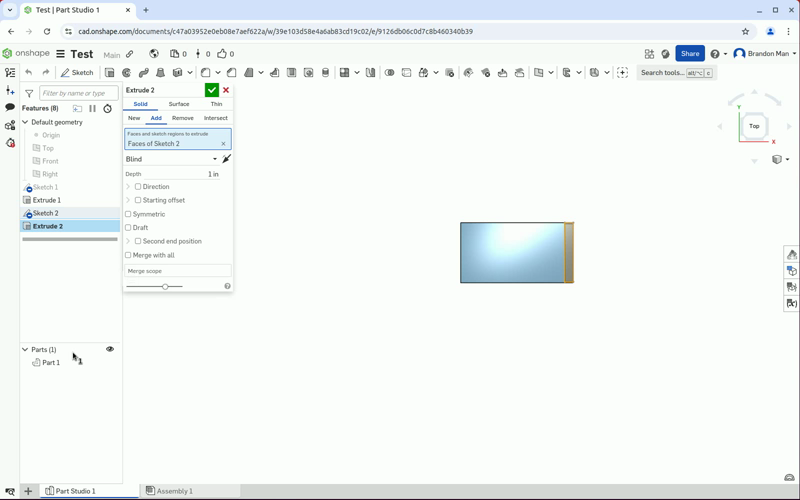
mouse_move(143, 106)
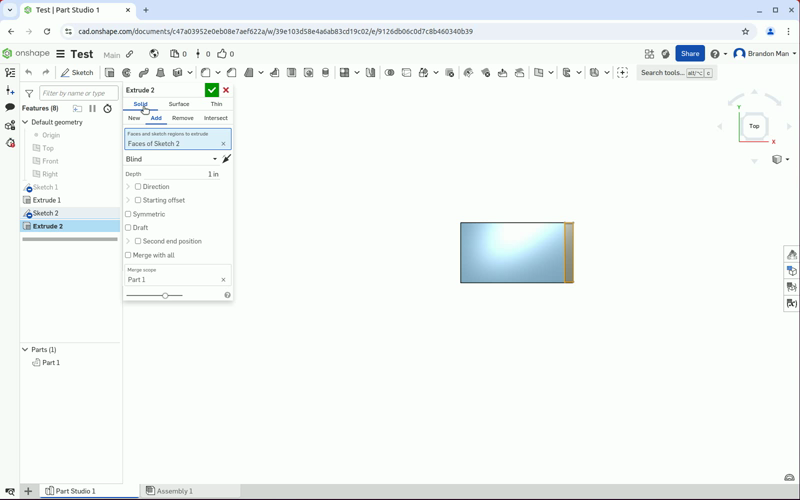
click(143, 106)
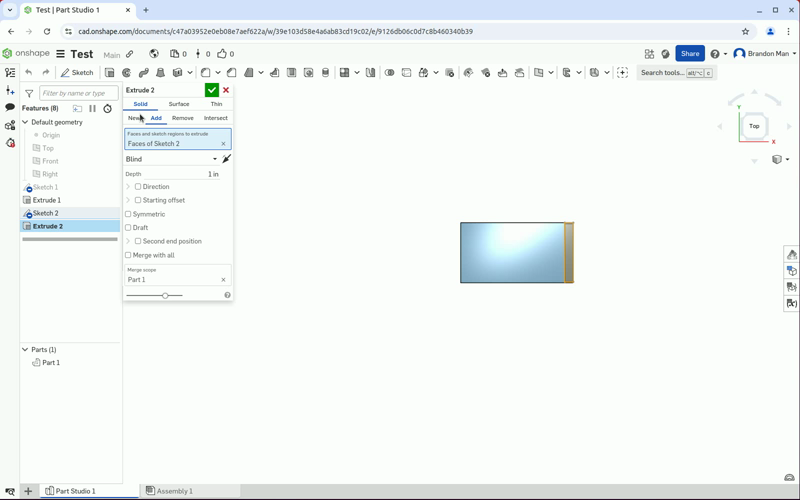
mouse_move(137, 120)
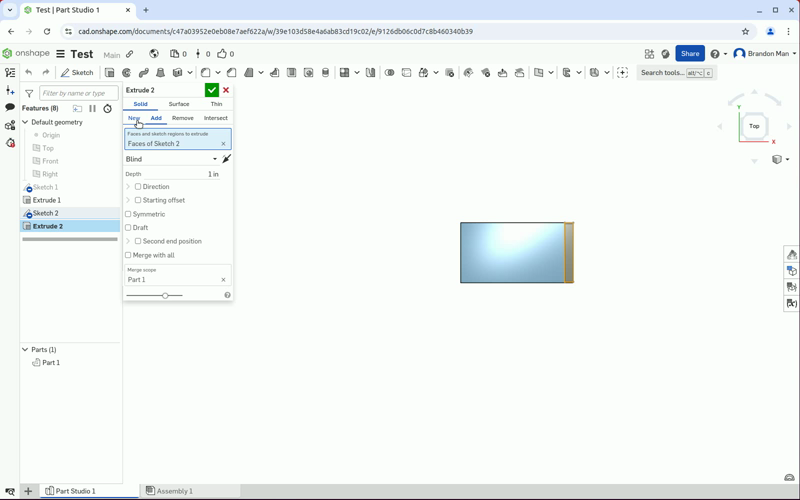
click(137, 120)
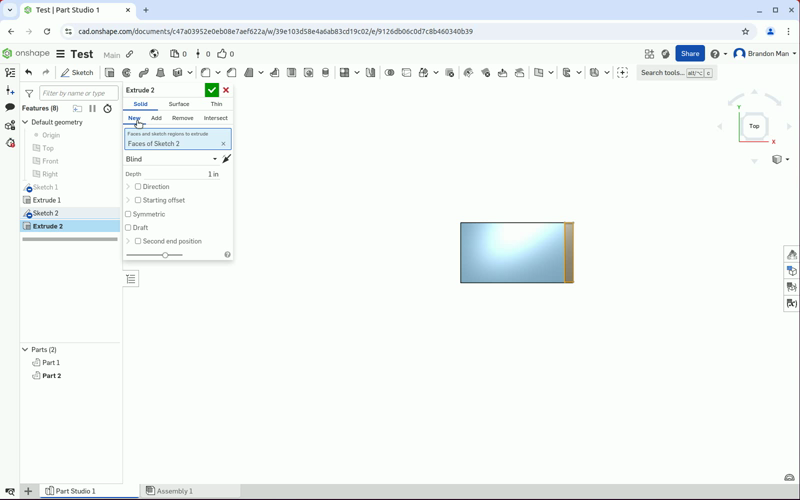
key(tab, 4)
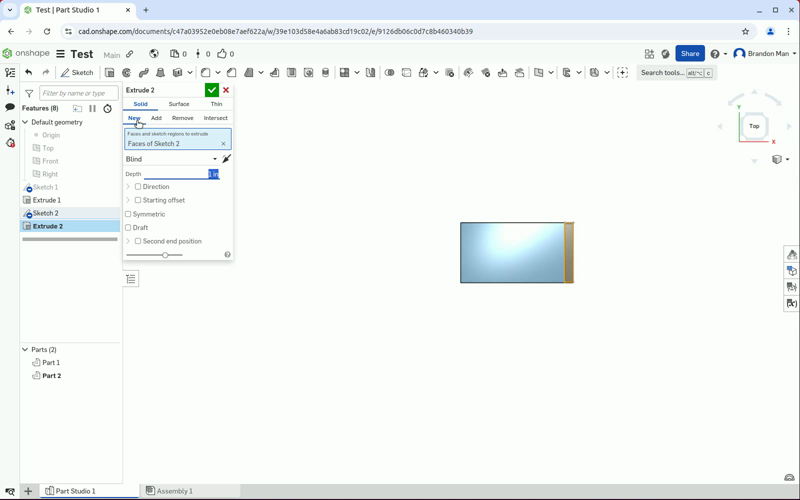
text(2.407)
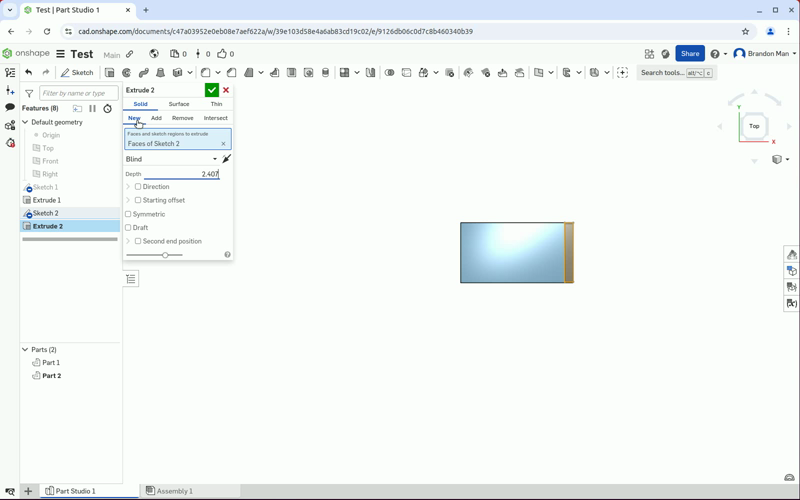
key(enter)
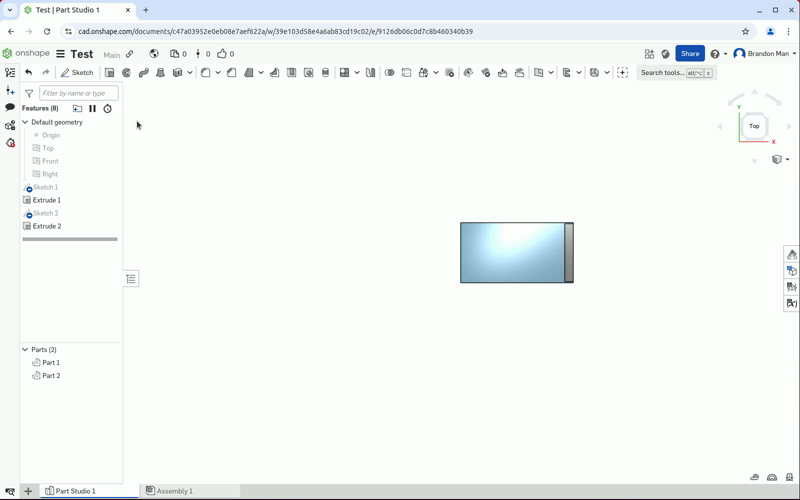
key(shift+h)
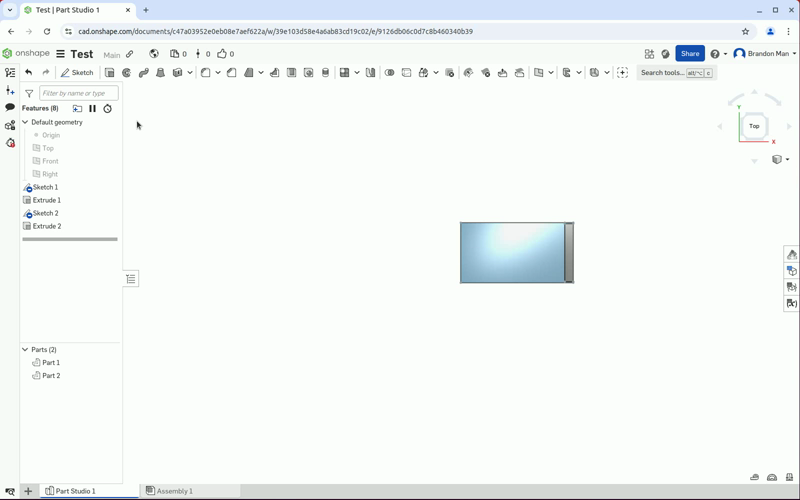
key(shift+h)
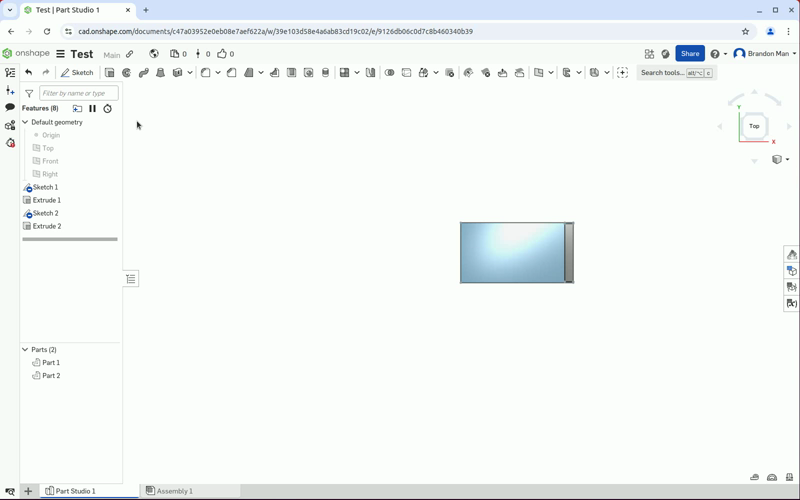
key(shift+7)
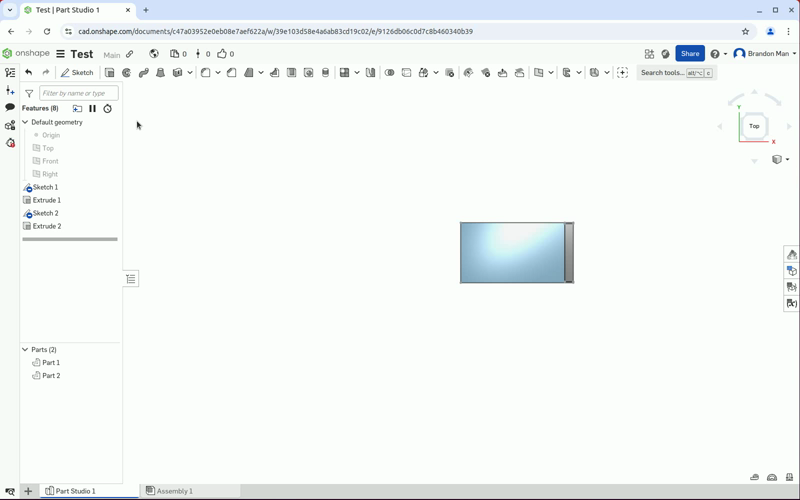
key(up, 3)
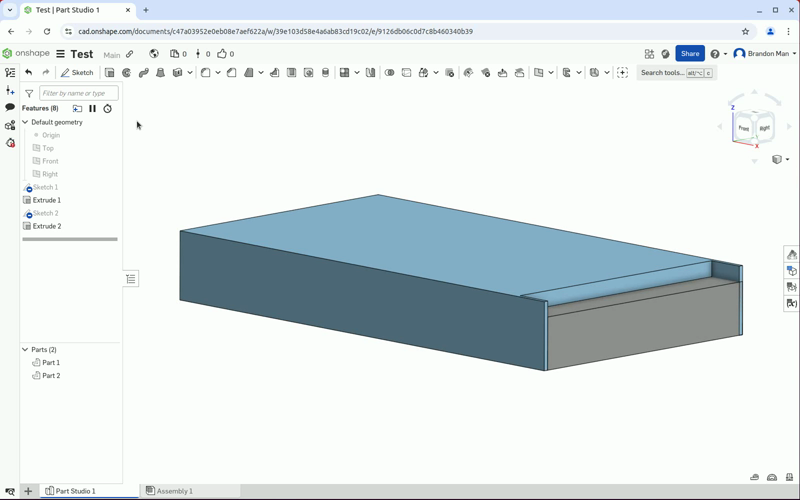
key(left, 3)
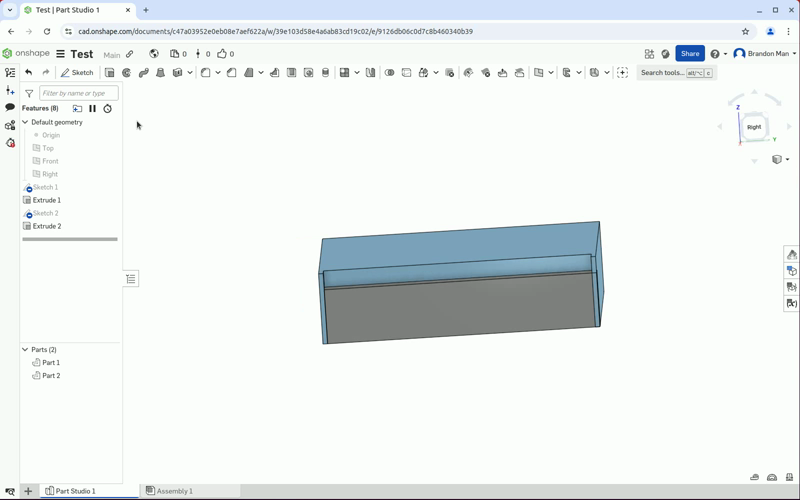
key(right, 3)
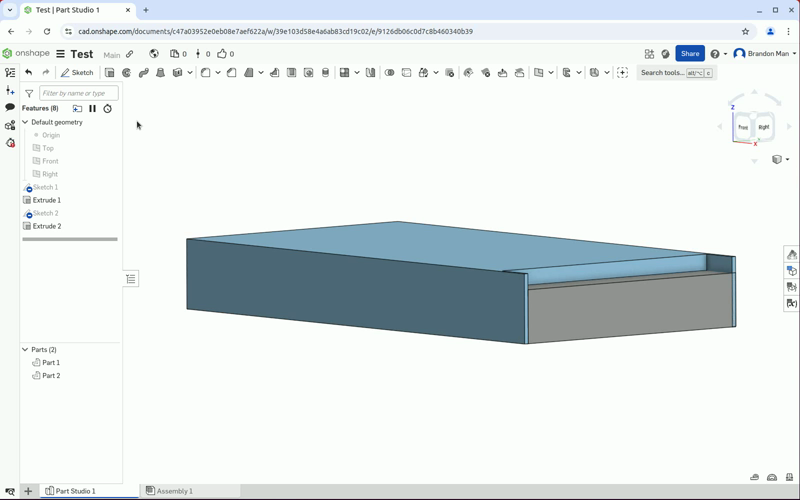
key(down, 3)
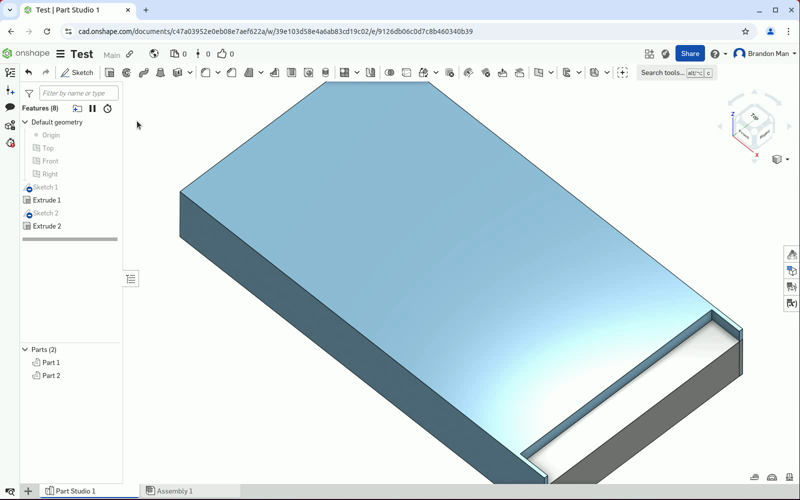
mouse_move(73, 189)
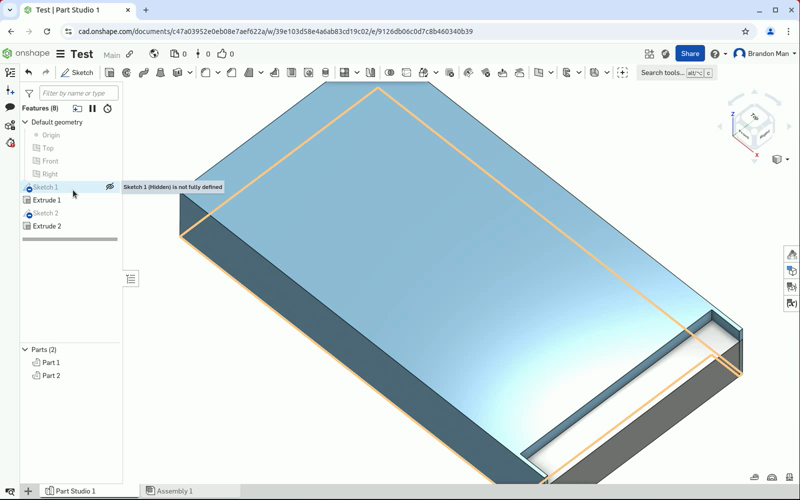
click(73, 189)